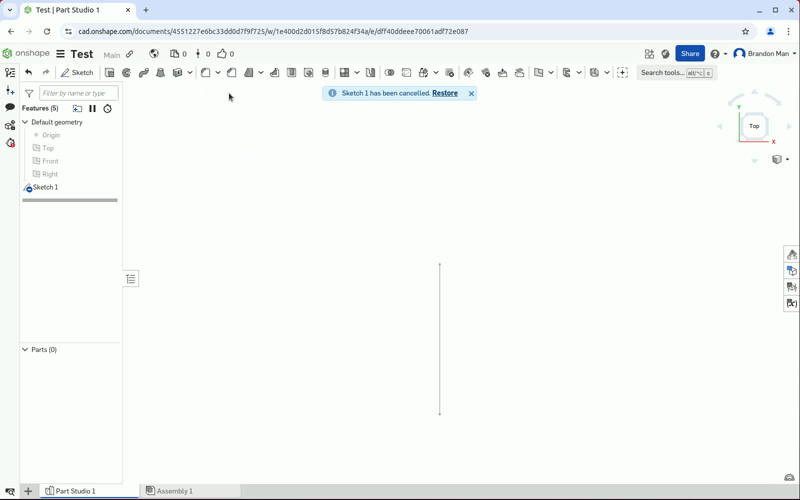
key(shift+h)
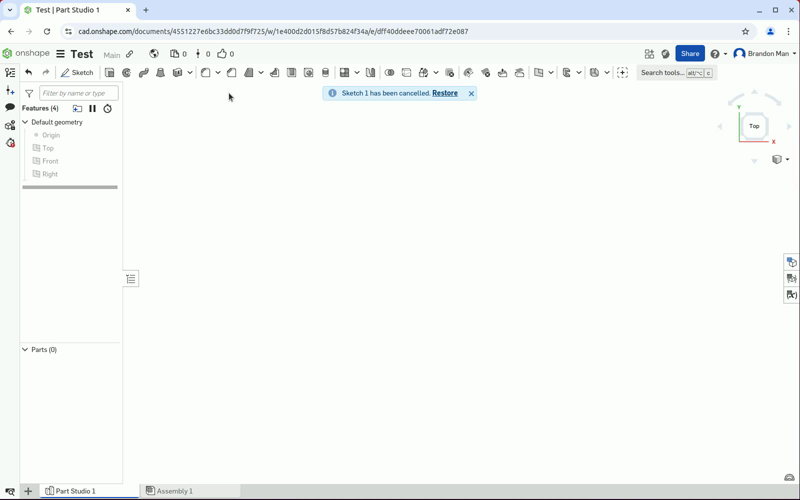
mouse_move(73, 352)
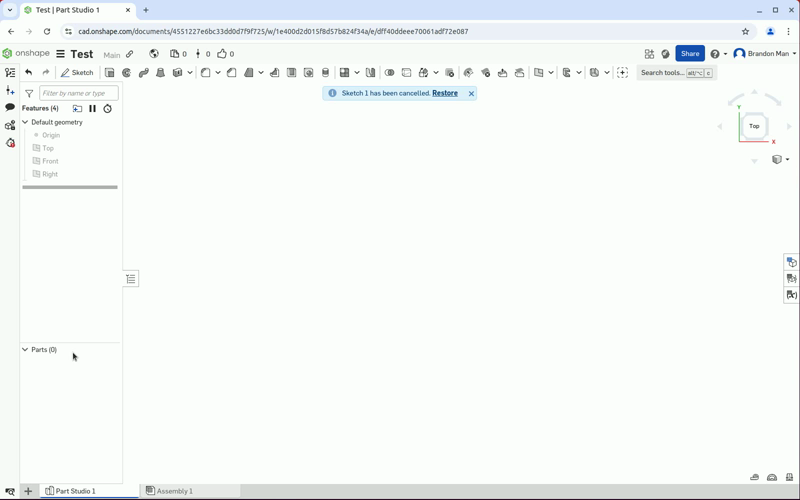
key(y)
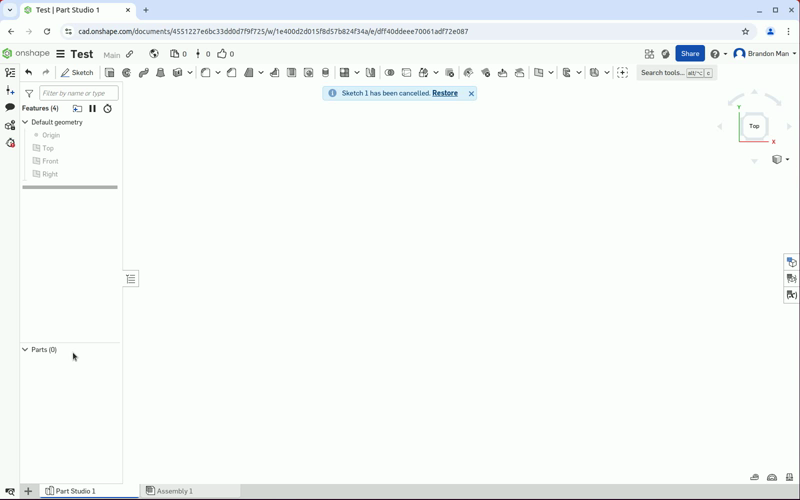
key(shift+p)
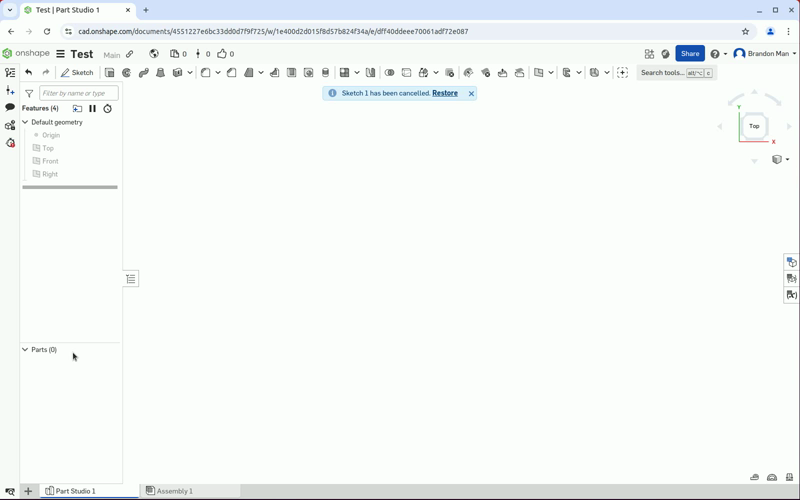
key(space)
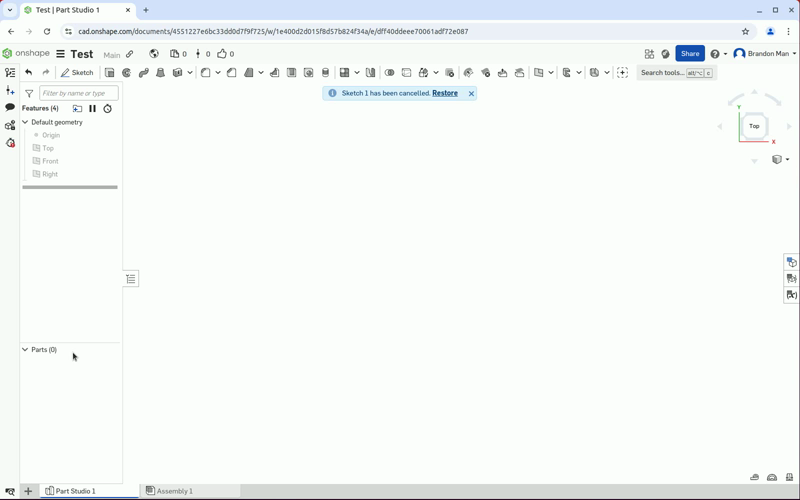
key_down(shift)
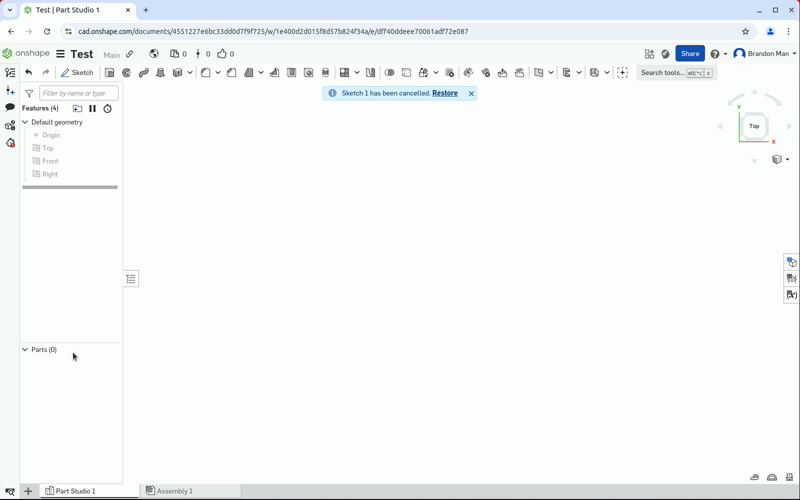
key(up)
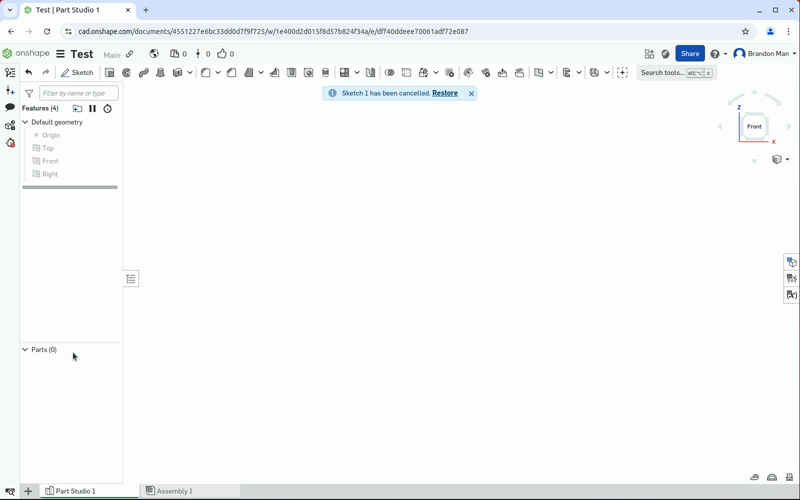
key_up(shift)
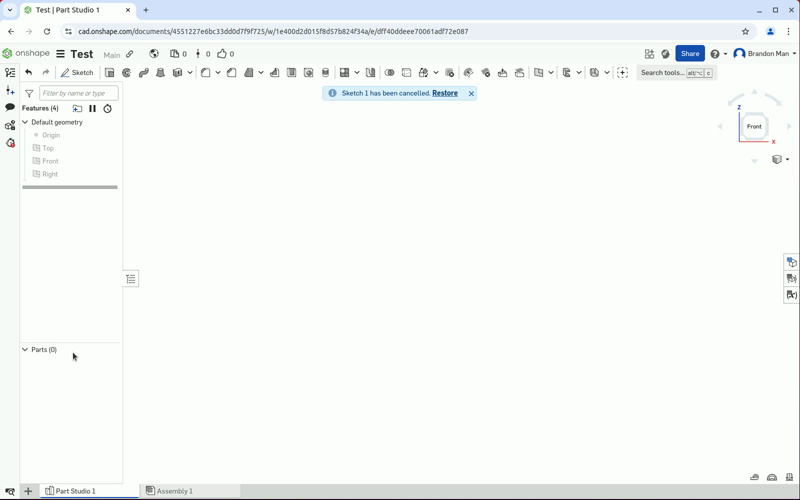
mouse_move(73, 352)
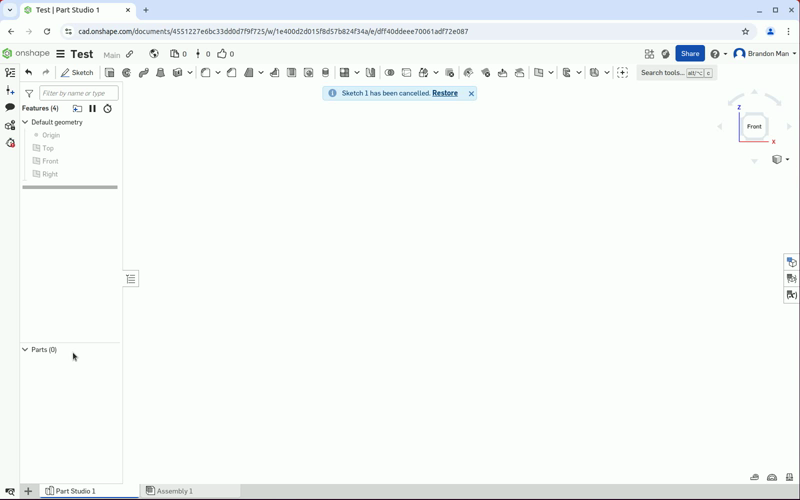
key(shift+y)
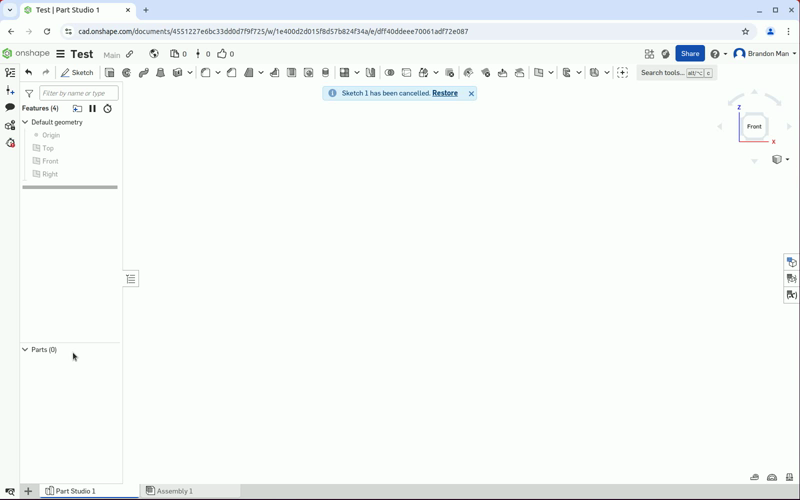
key(shift+s)
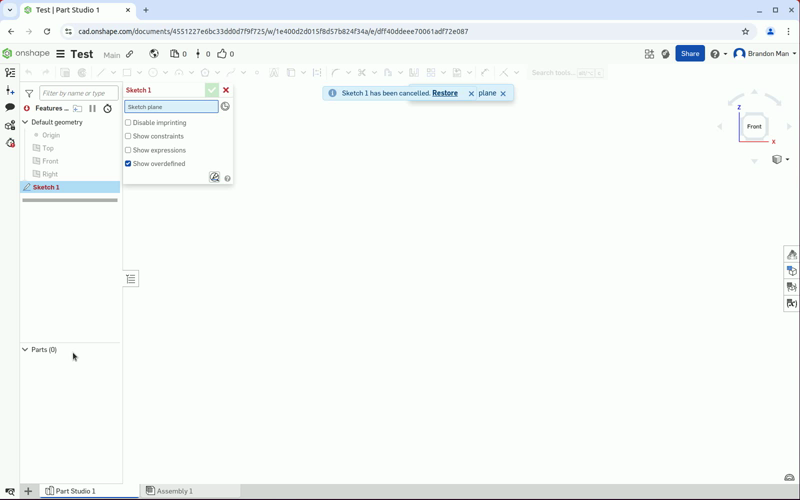
mouse_move(73, 163)
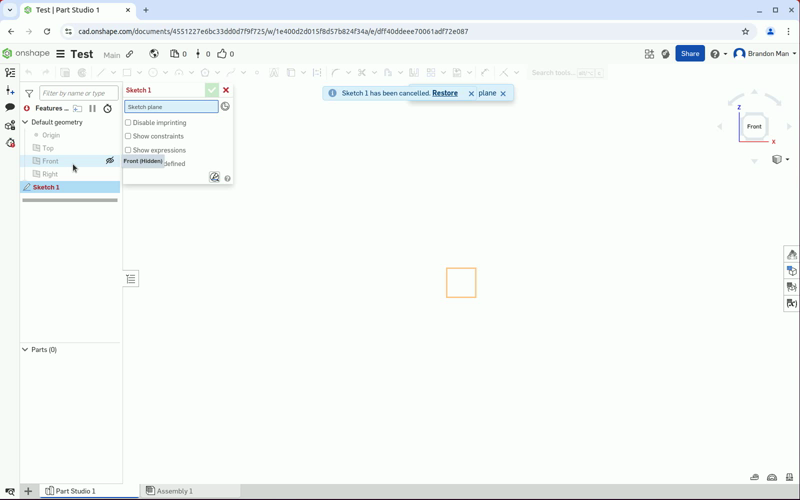
click(73, 163)
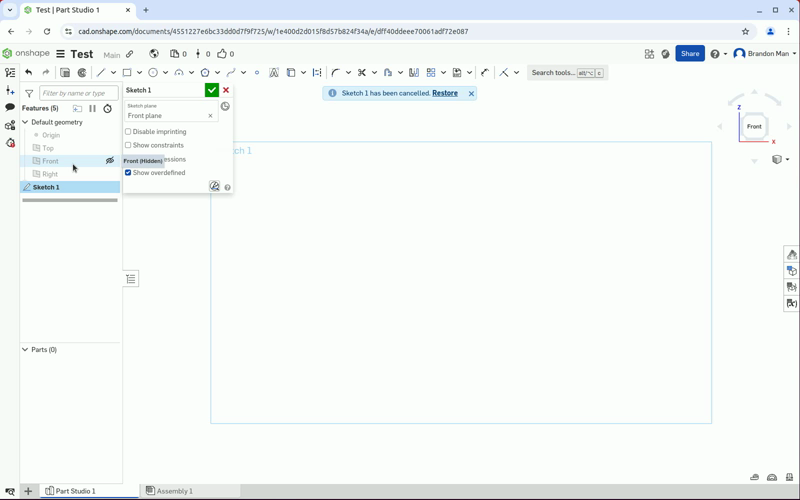
mouse_move(73, 352)
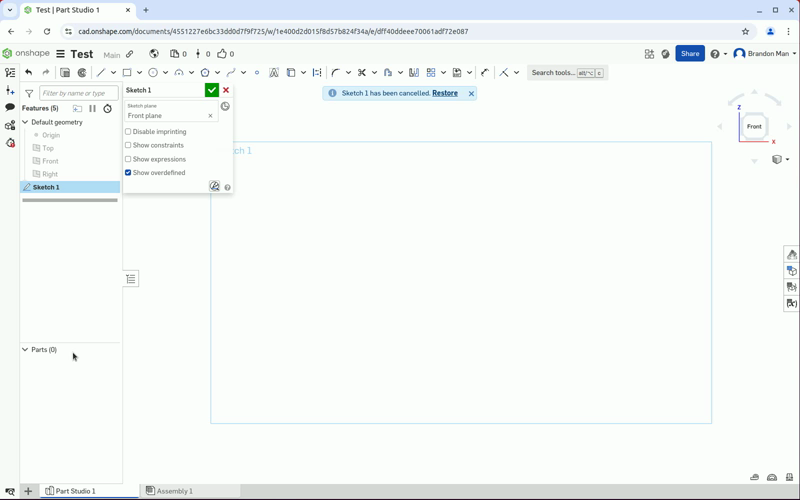
key(y)
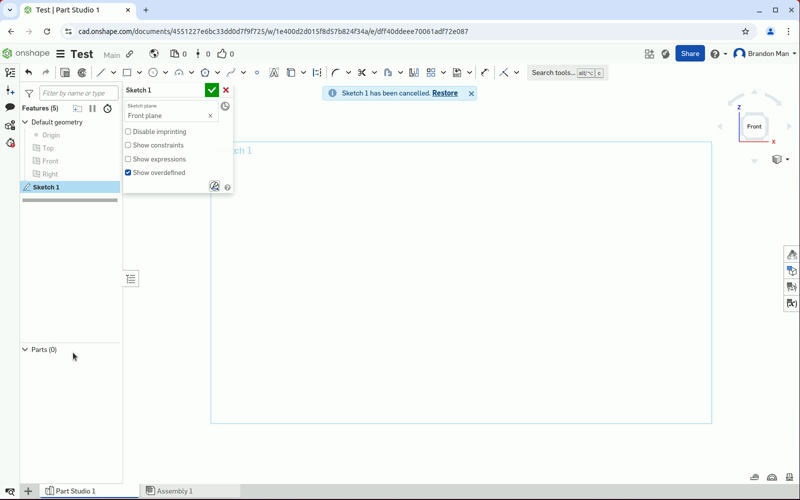
key(l)
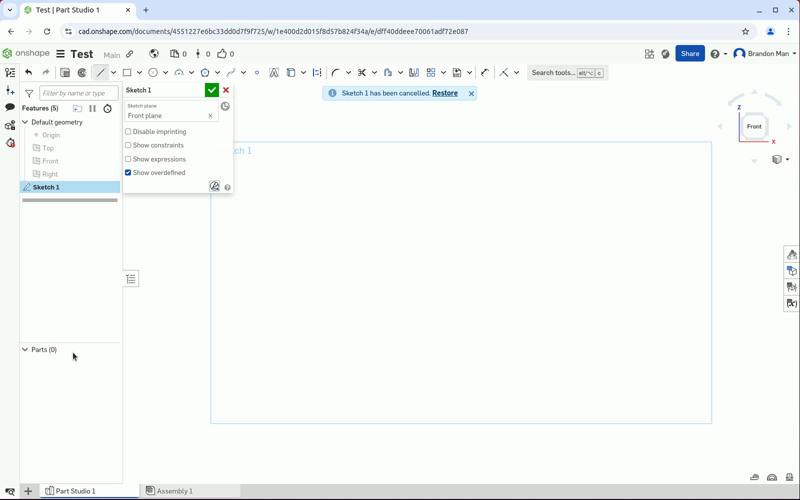
key_down(shift)
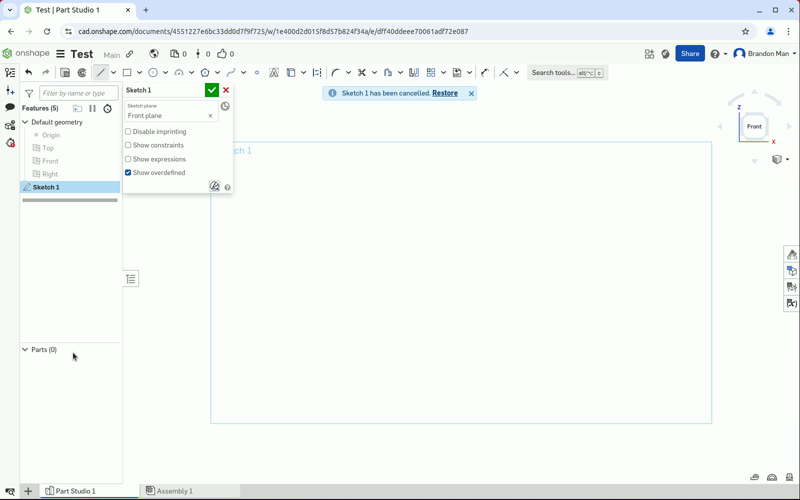
mouse_move(460, 282)
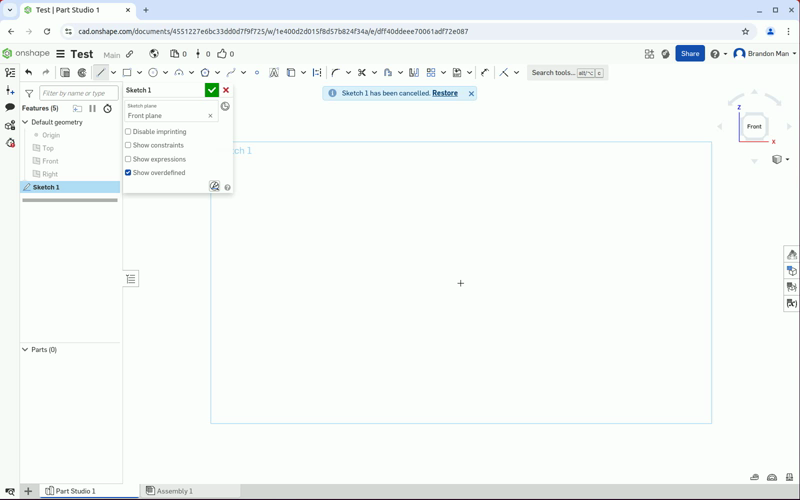
click(460, 282)
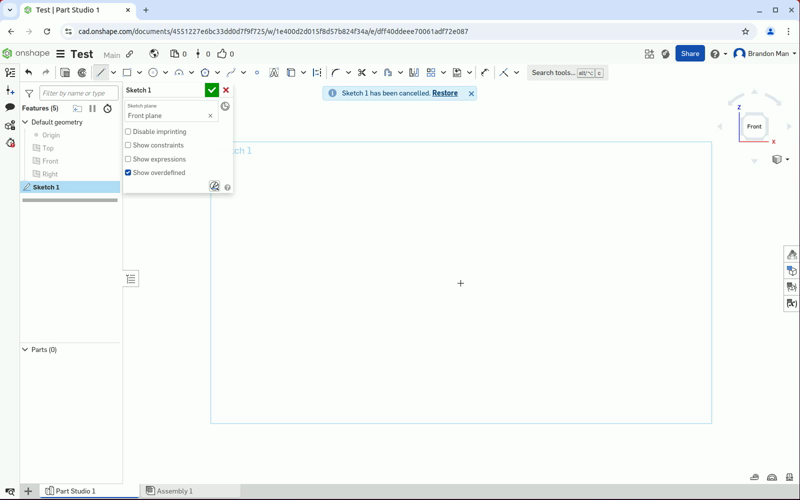
key_up(shift)
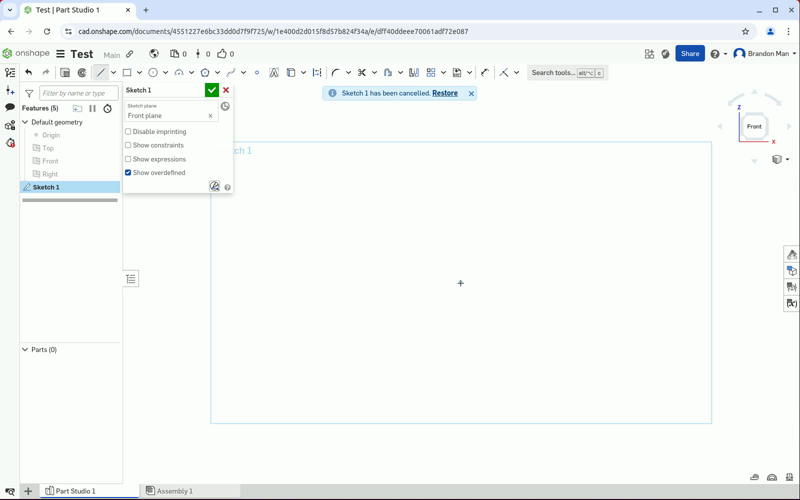
key_down(shift)
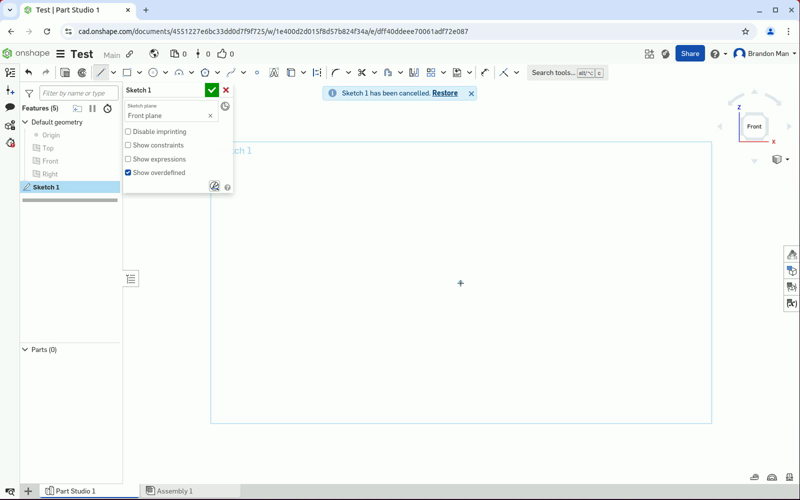
mouse_move(573, 282)
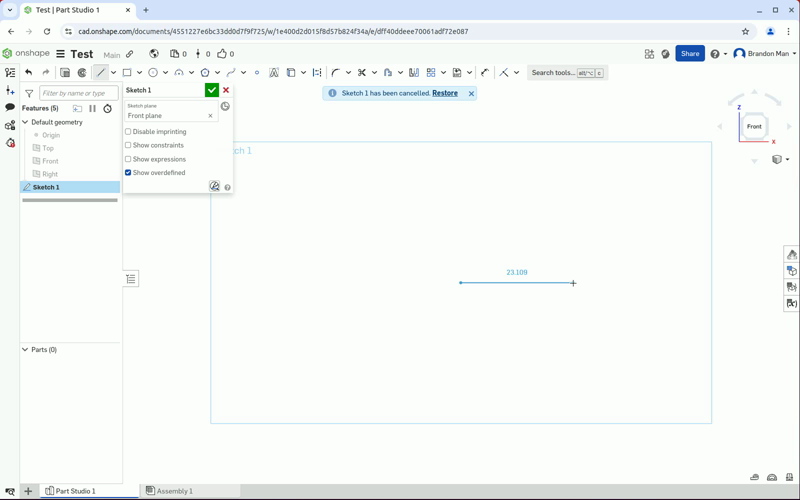
click(573, 282)
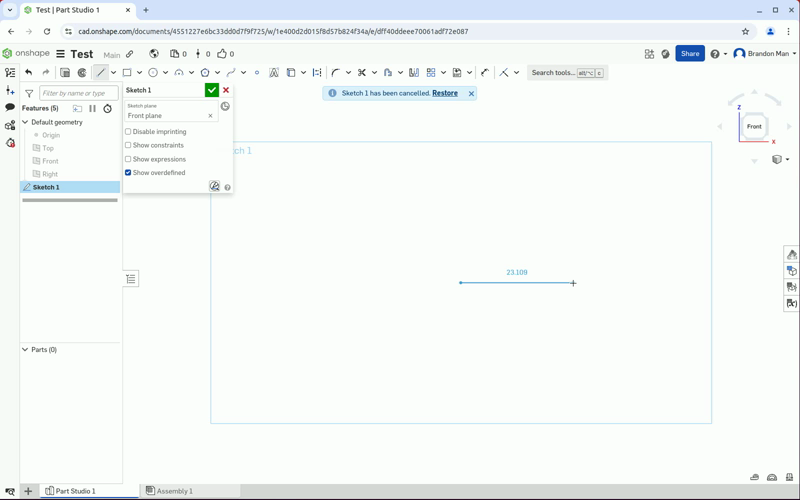
key_up(shift)
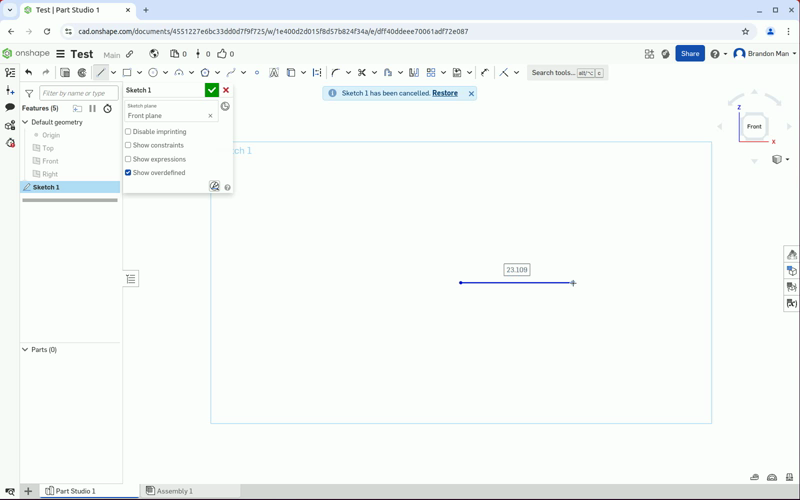
key_down(shift)
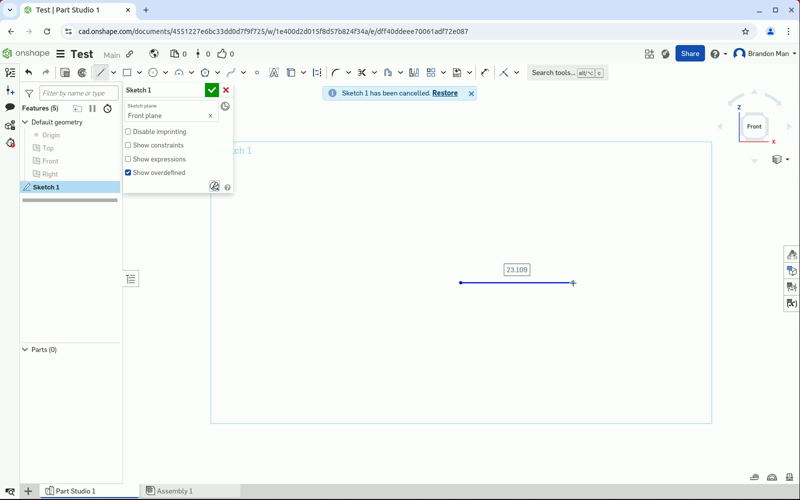
mouse_move(589, 282)
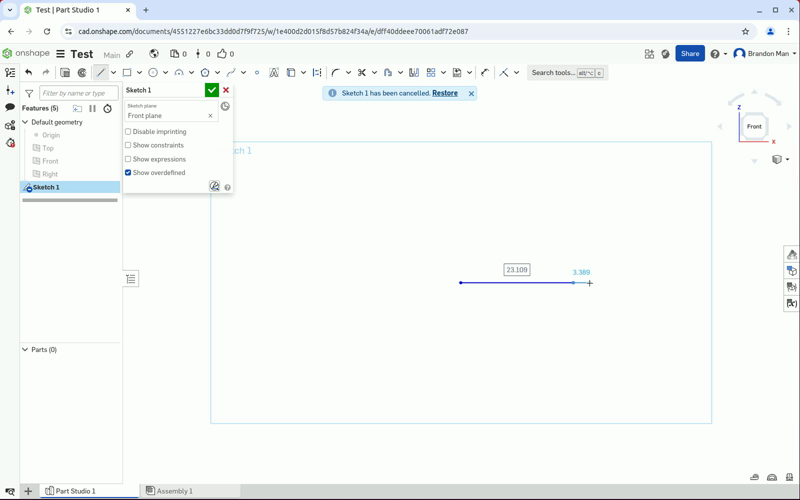
mouse_move(573, 226)
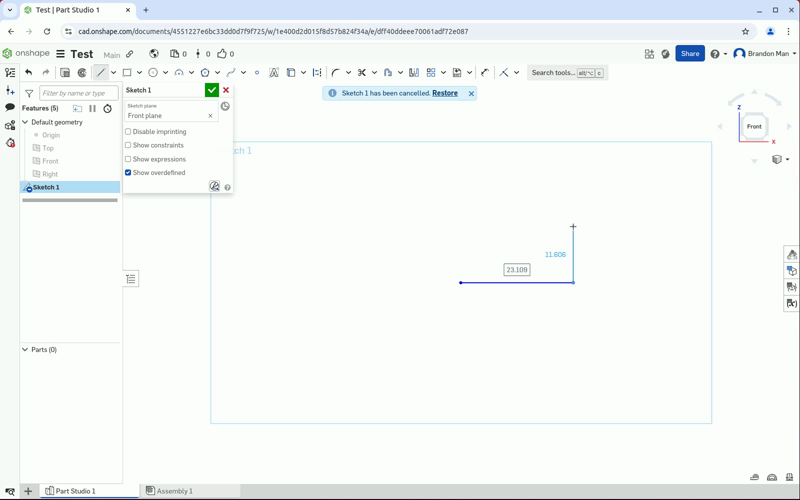
click(573, 226)
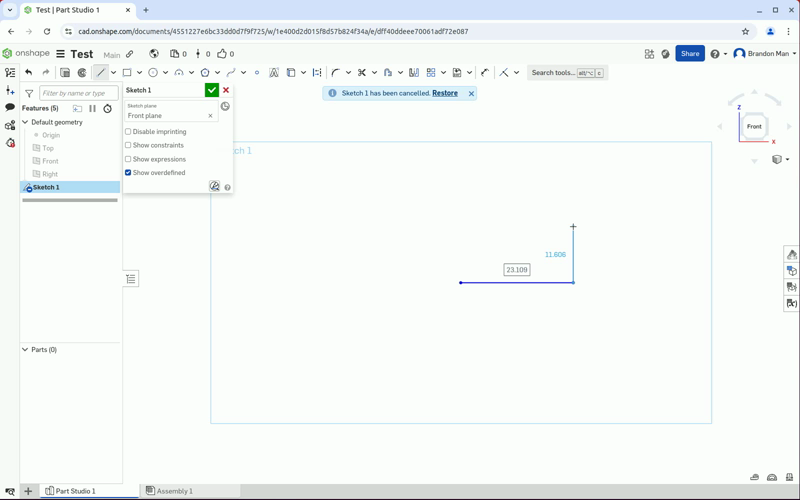
key_up(shift)
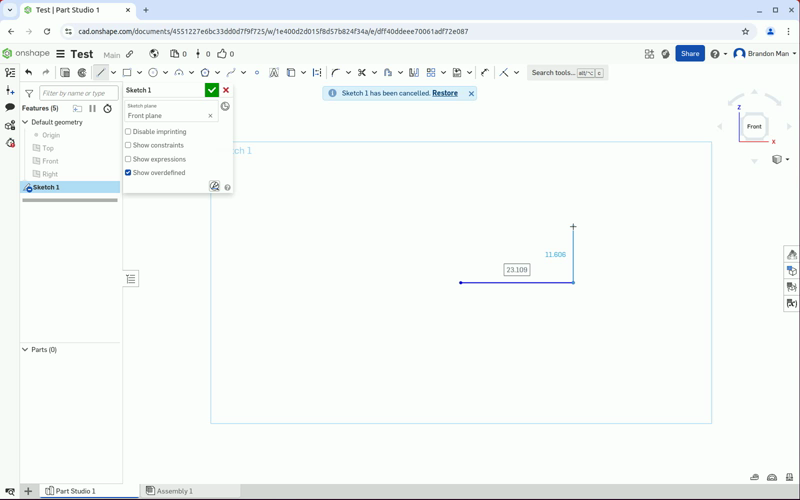
key_down(shift)
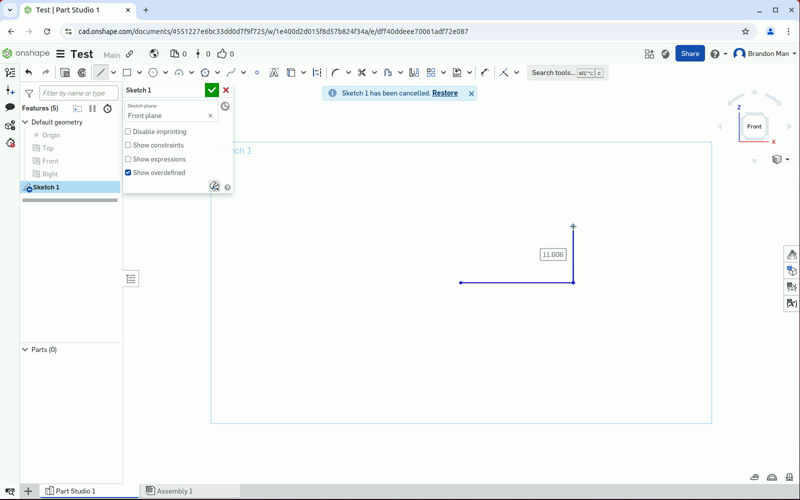
mouse_move(498, 226)
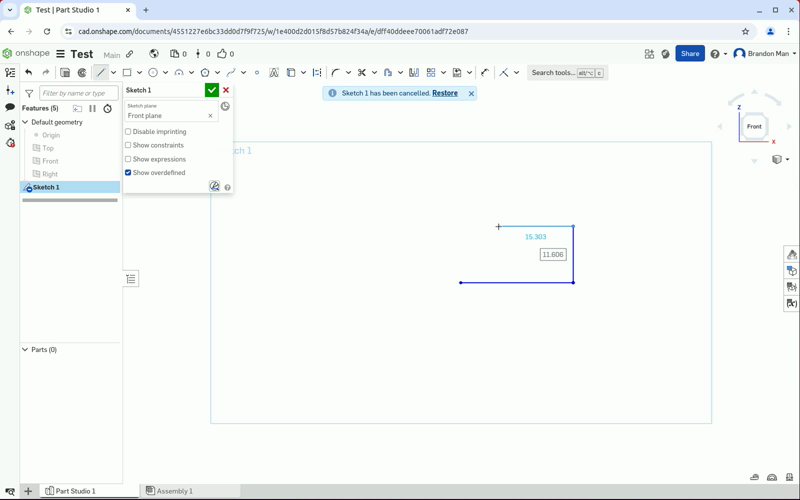
click(498, 226)
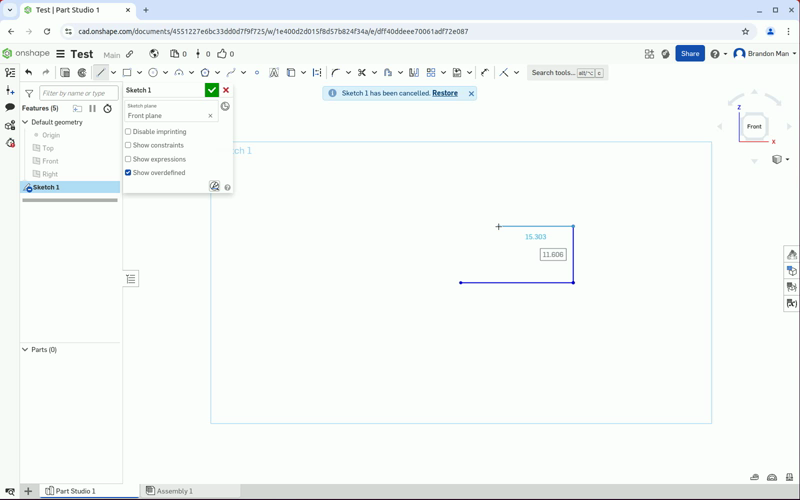
key_up(shift)
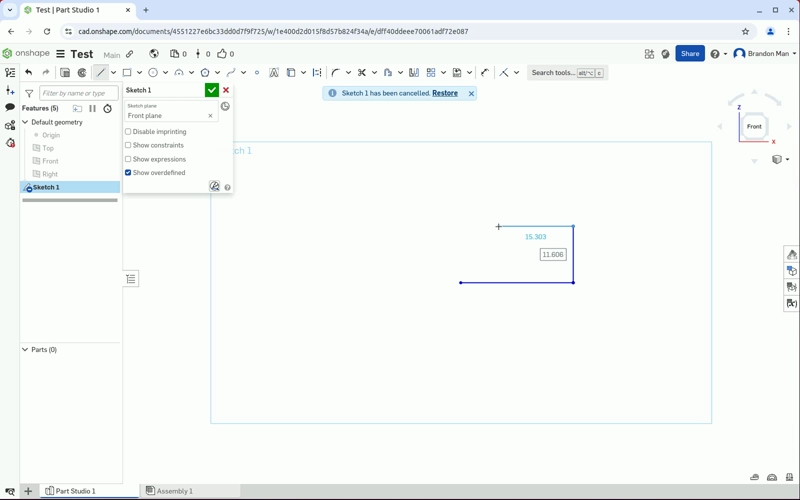
key_down(shift)
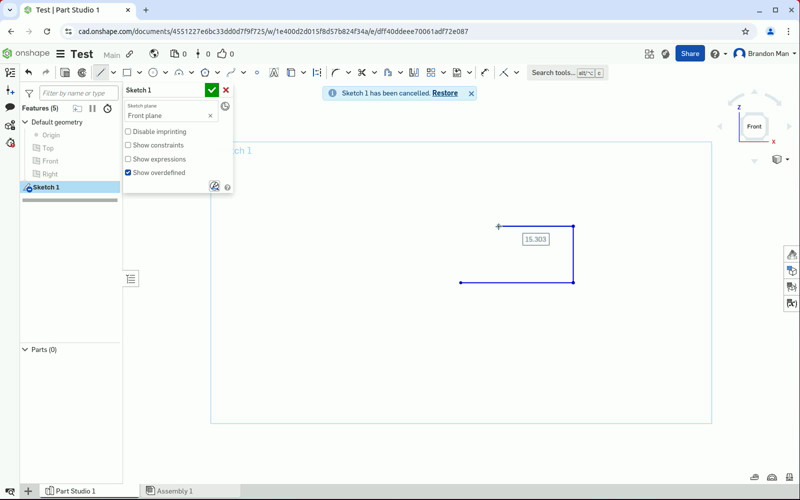
mouse_move(528, 226)
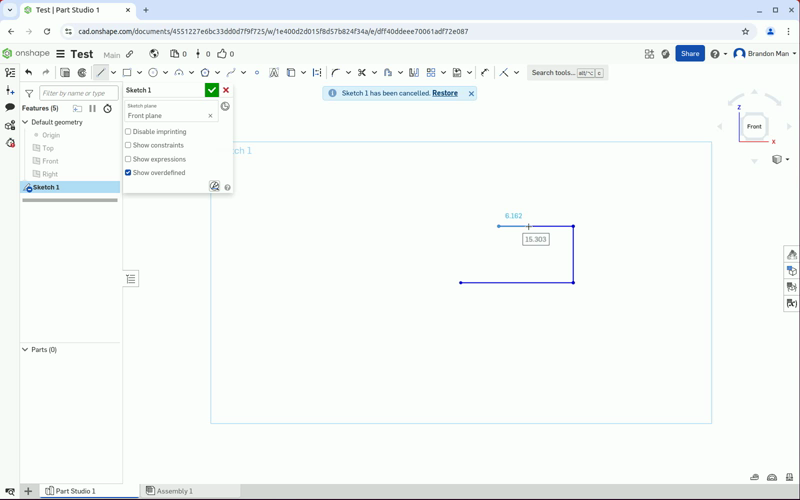
mouse_move(498, 208)
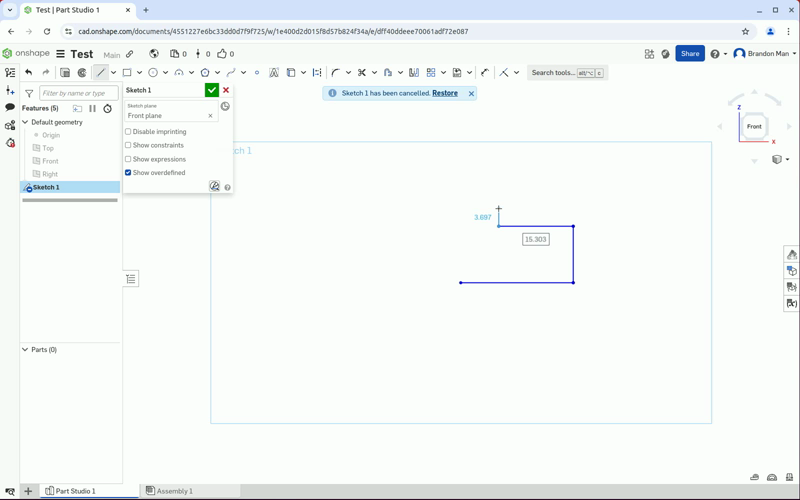
click(498, 208)
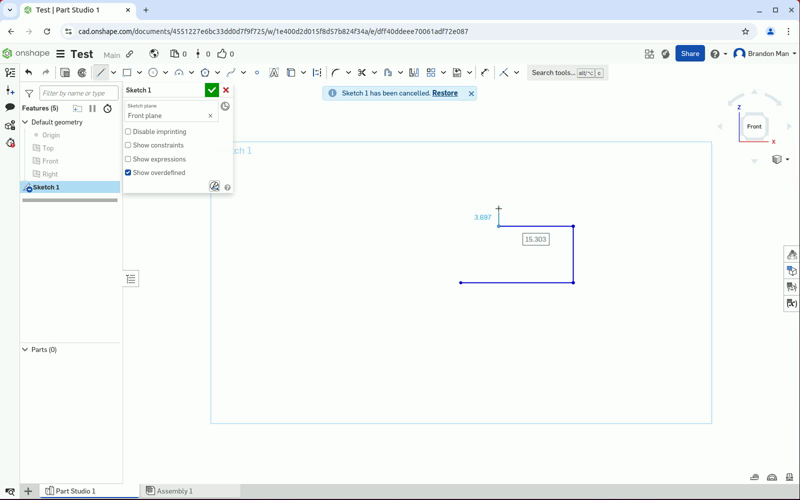
key_up(shift)
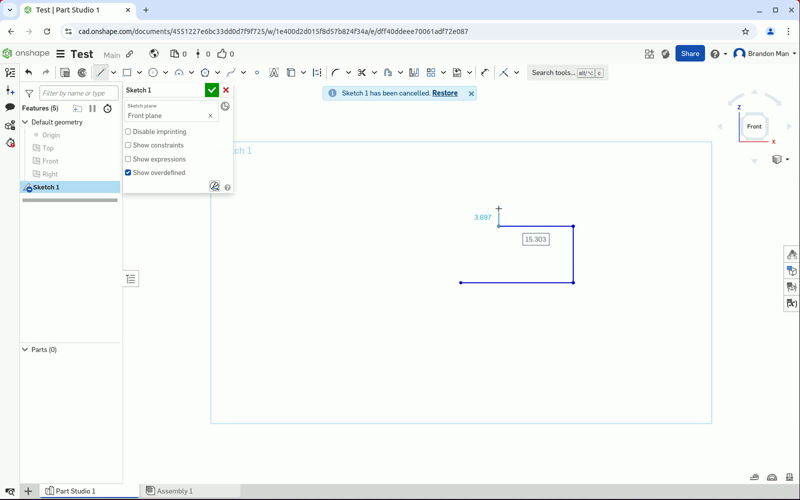
key_down(shift)
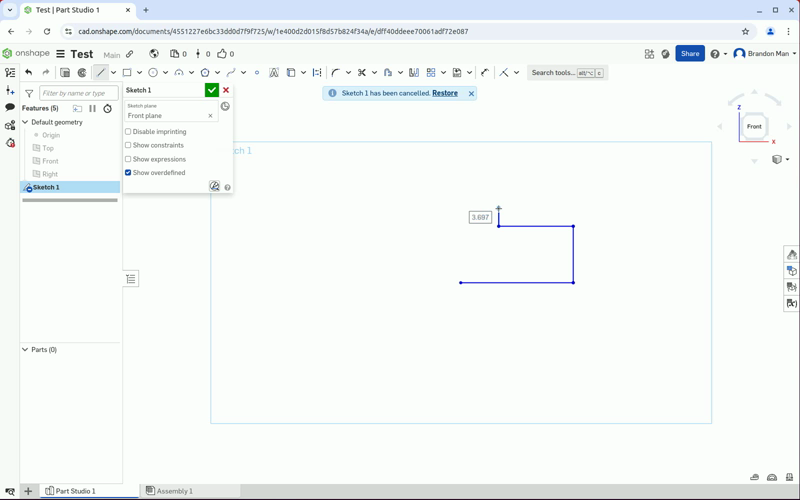
mouse_move(528, 208)
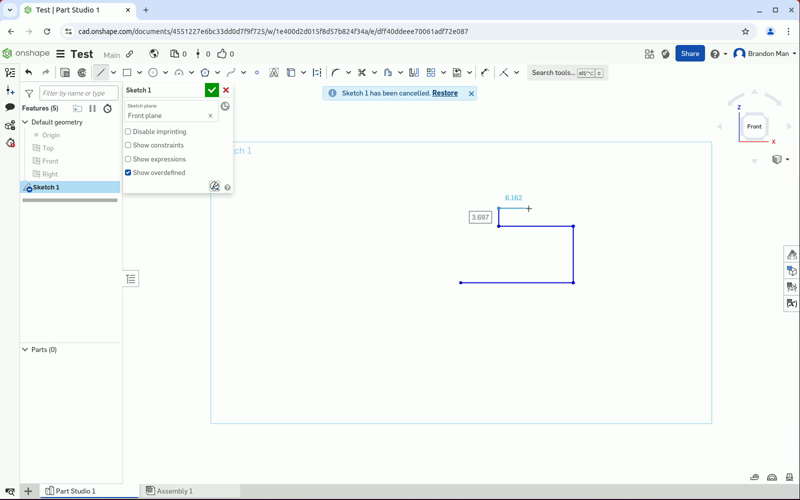
mouse_move(460, 208)
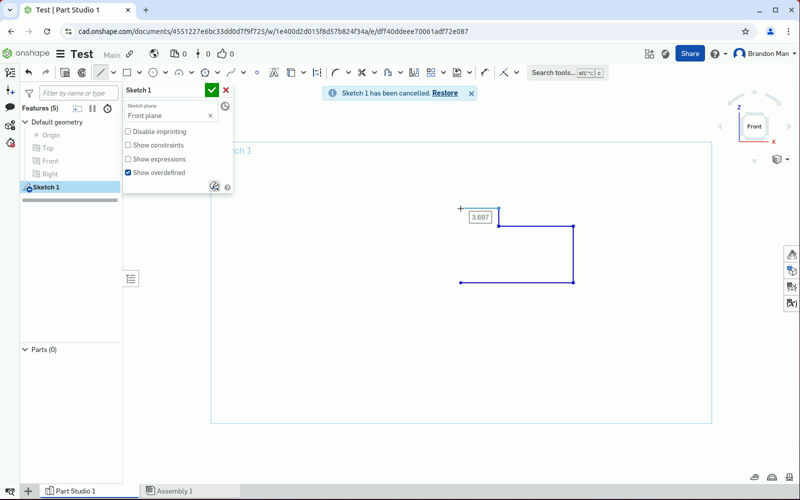
click(460, 208)
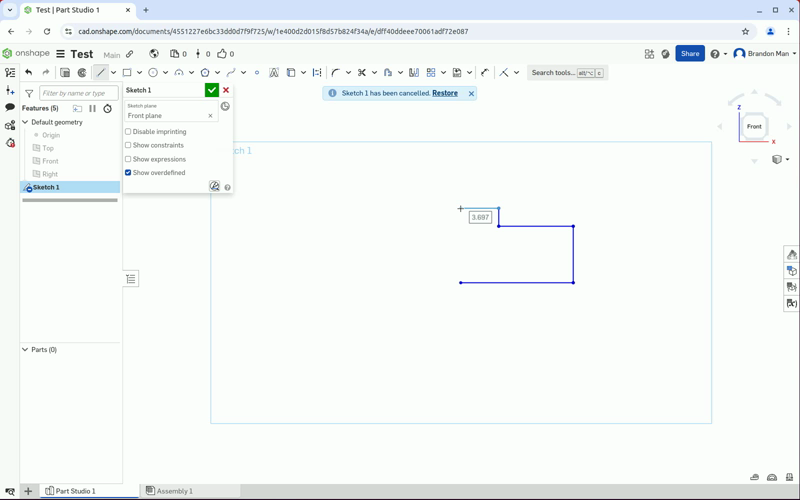
key_up(shift)
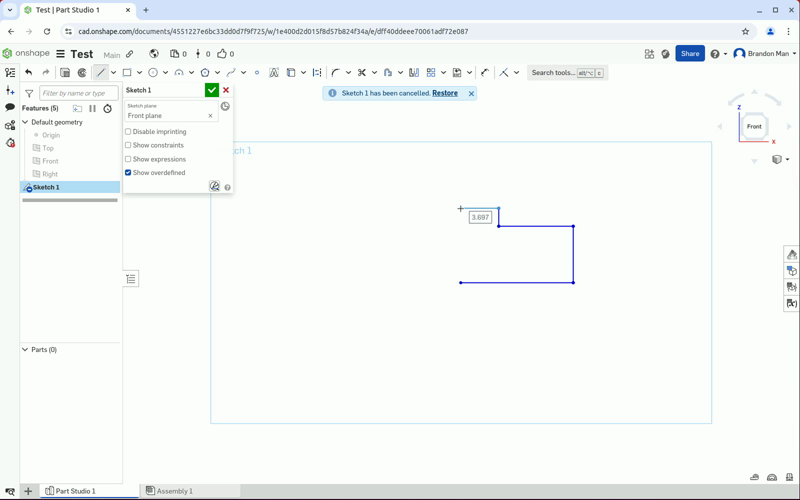
key_down(shift)
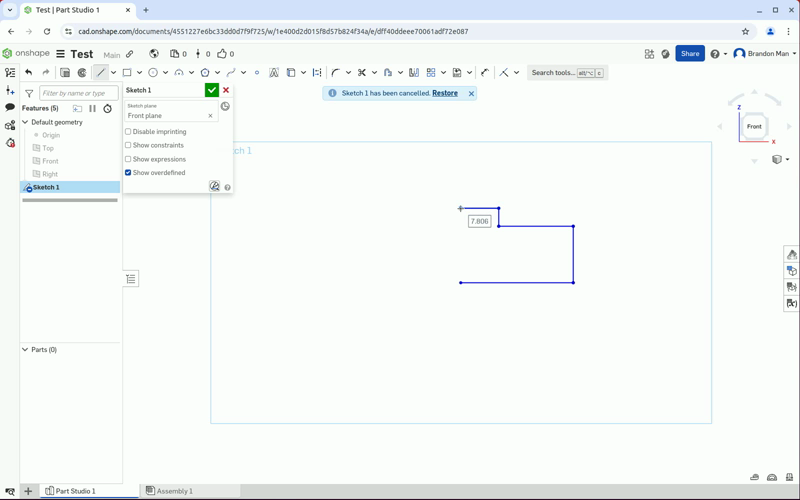
mouse_move(460, 282)
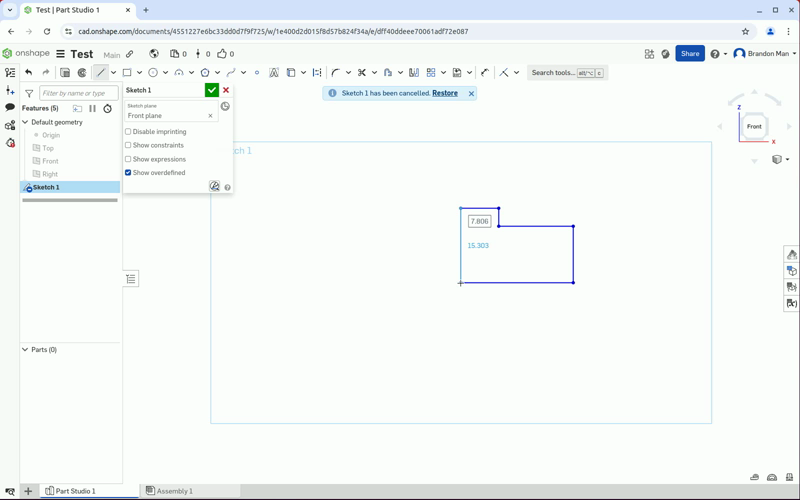
key_up(shift)
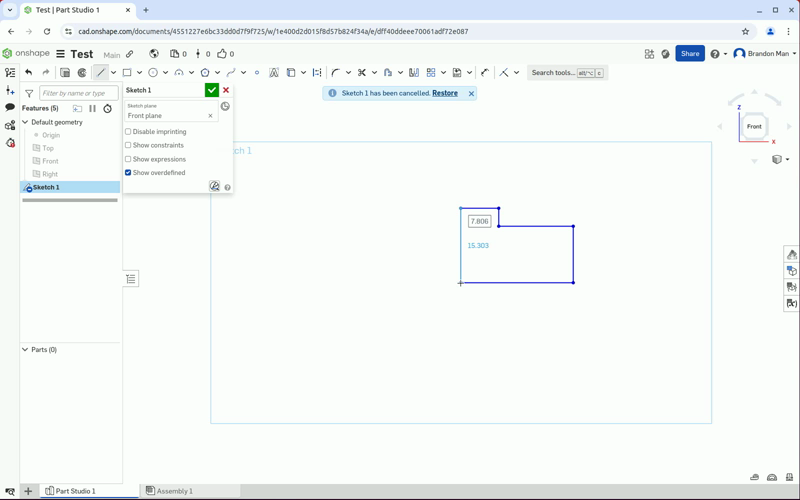
click(460, 282)
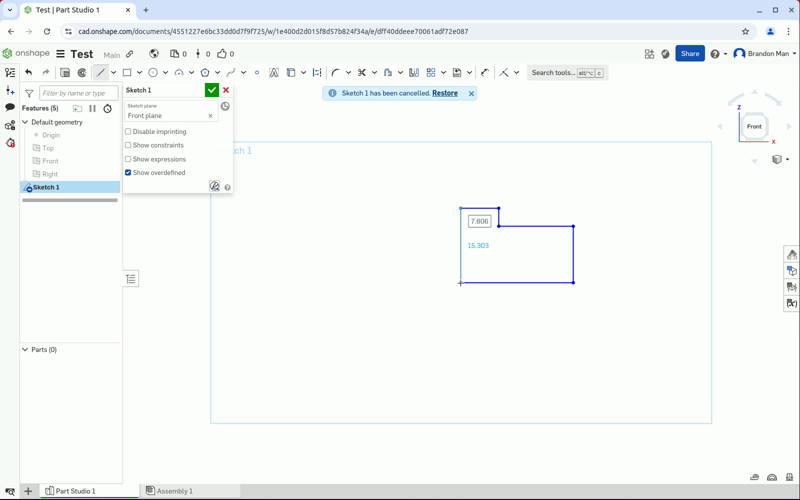
key(esc)
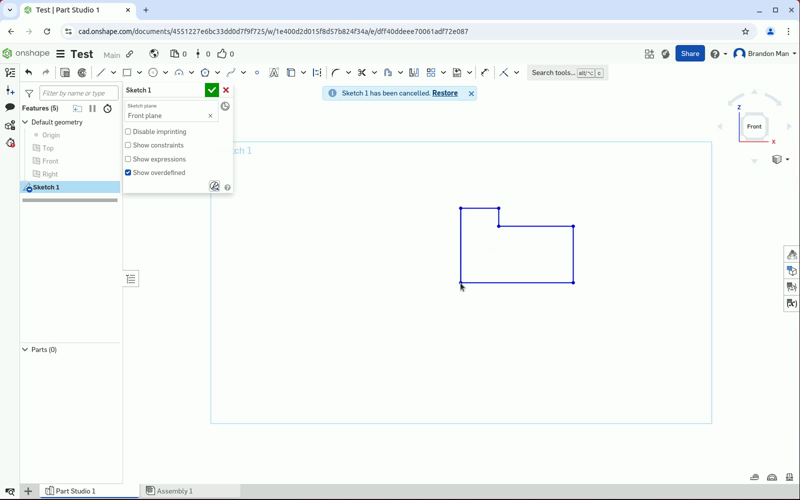
mouse_move(523, 270)
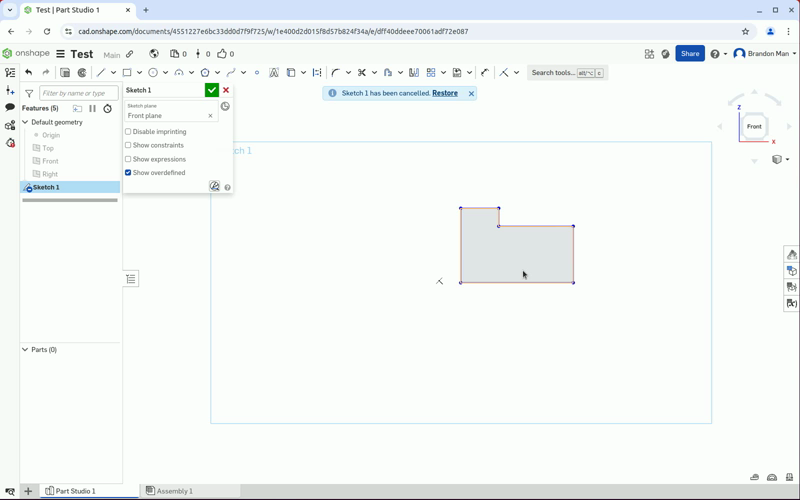
click(523, 270)
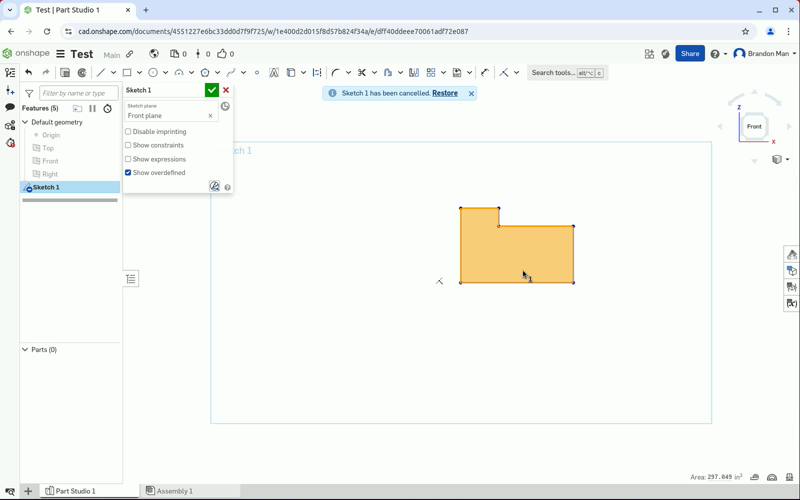
mouse_move(73, 352)
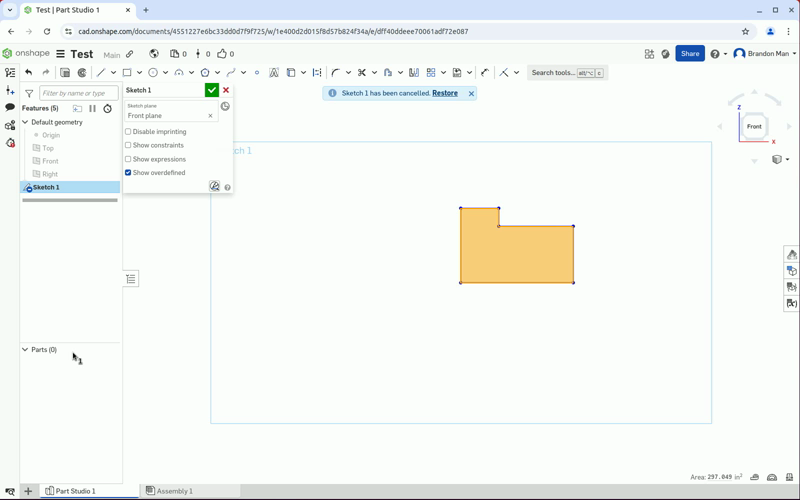
key(shift+y)
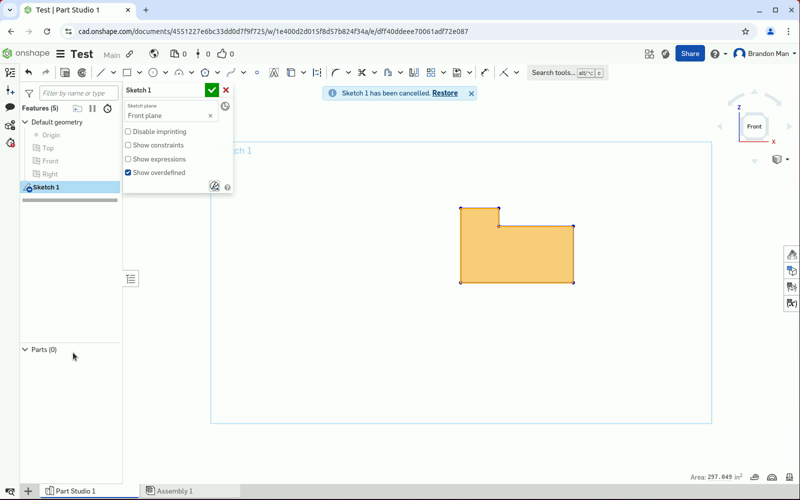
key(shift+e)
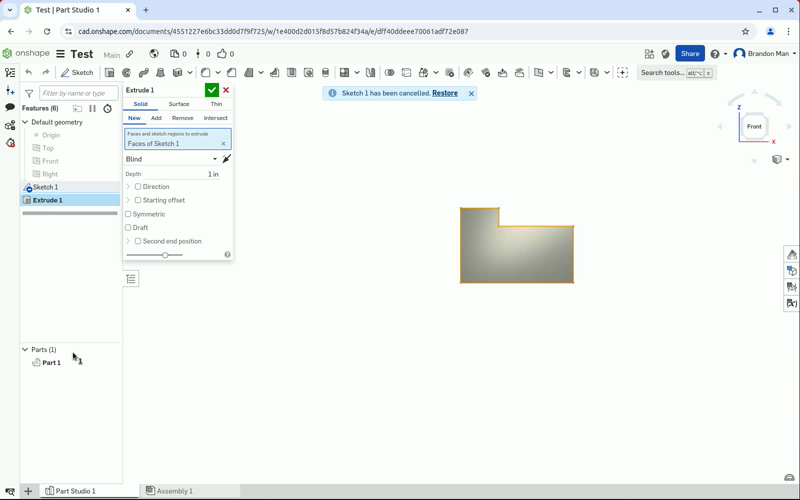
mouse_move(143, 106)
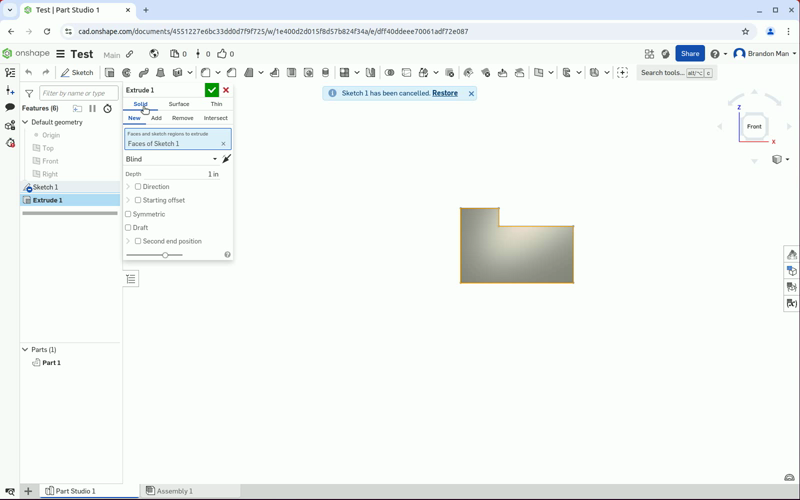
click(143, 106)
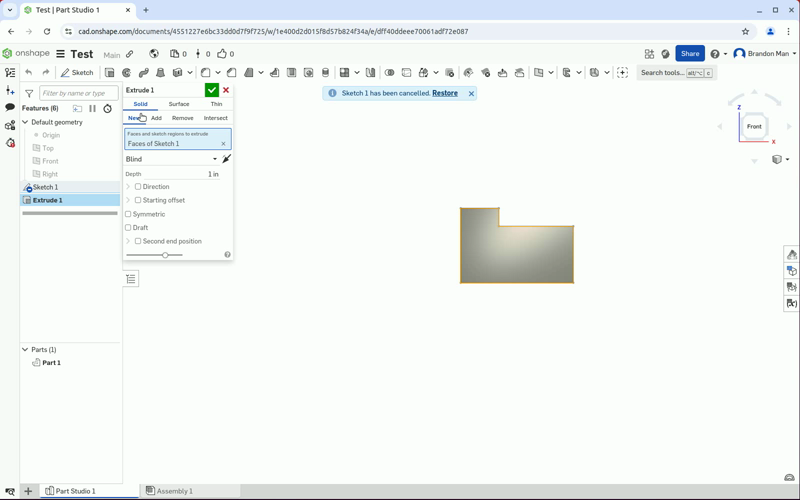
mouse_move(137, 120)
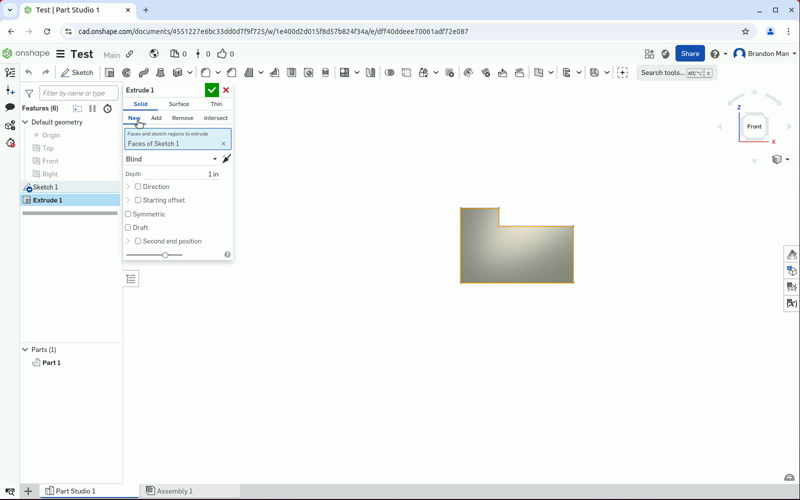
click(137, 120)
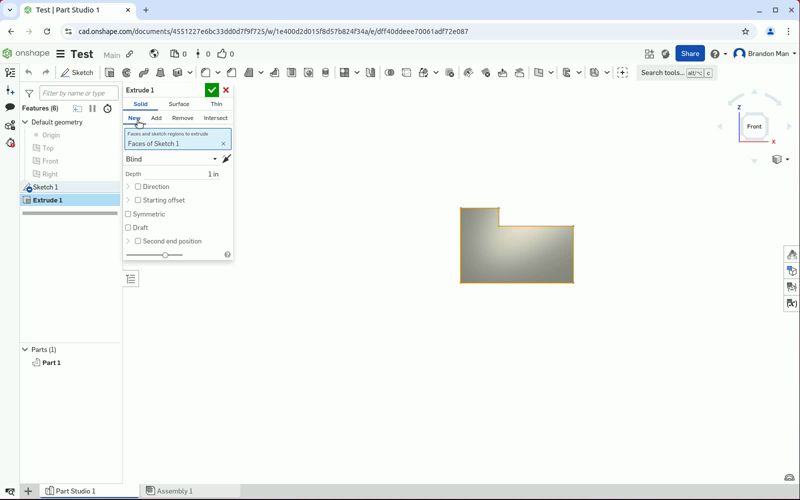
key(tab, 4)
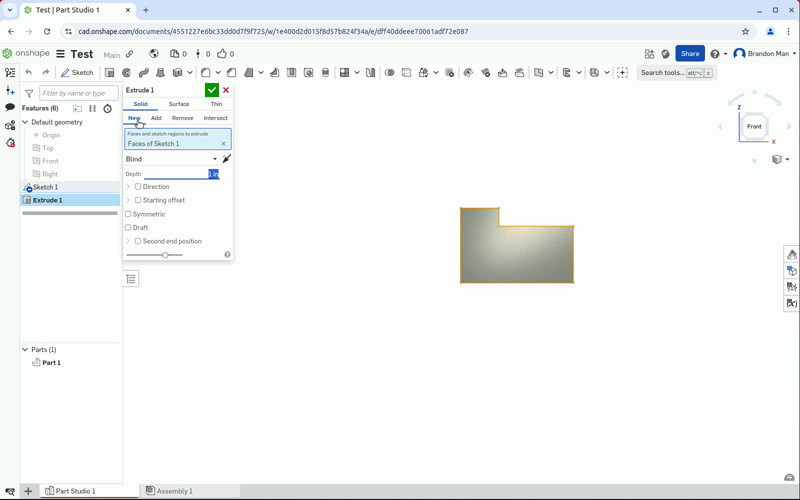
text(15.405)
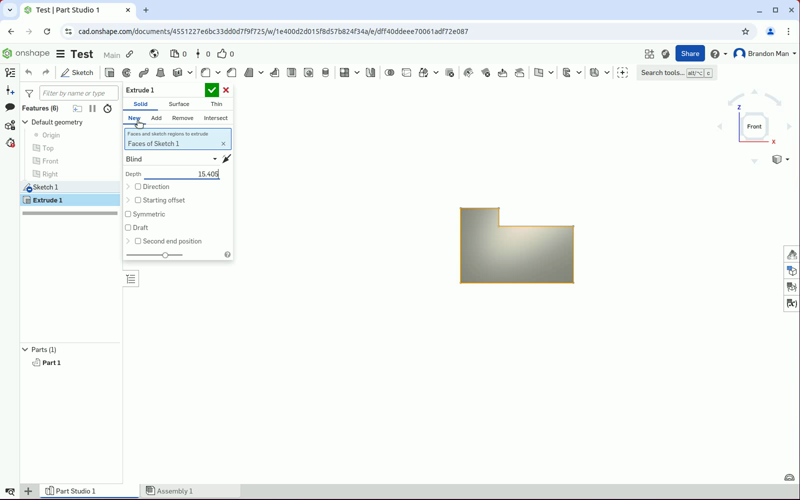
key(enter)
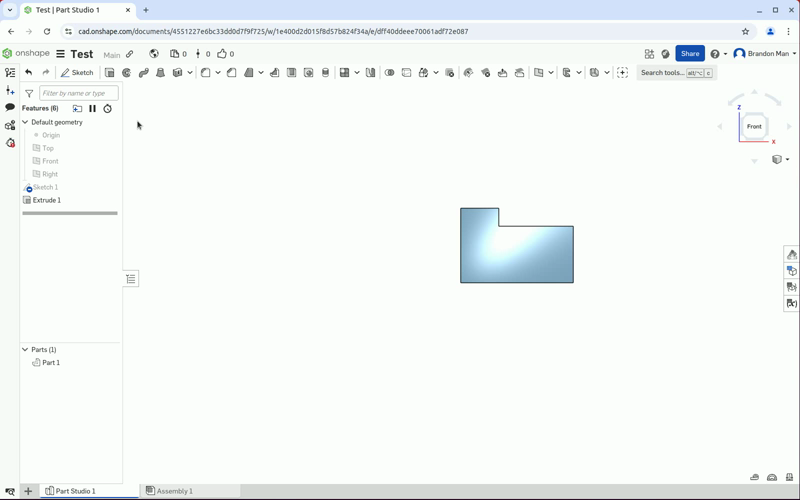
key(shift+h)
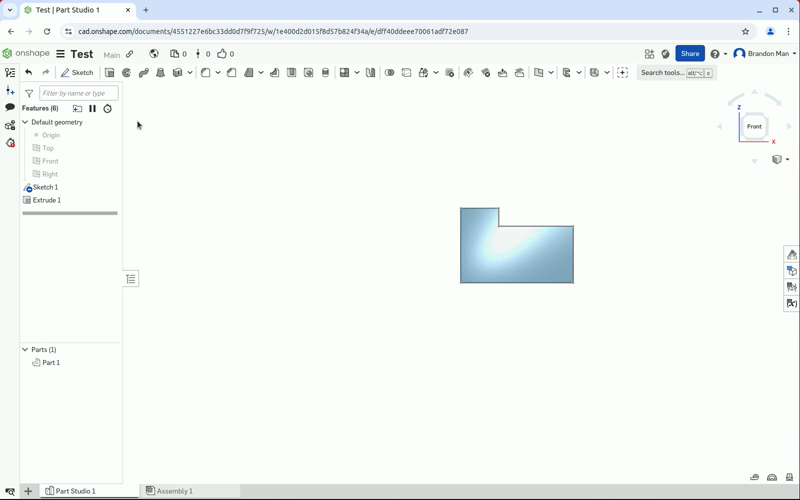
key(shift+h)
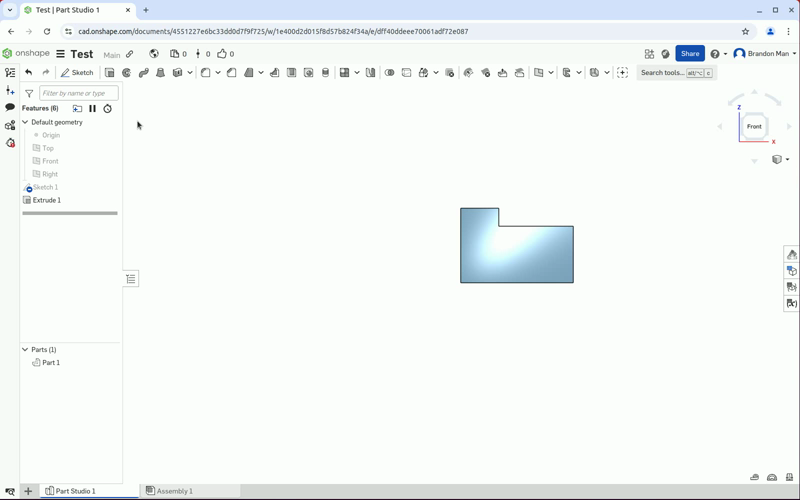
mouse_move(73, 189)
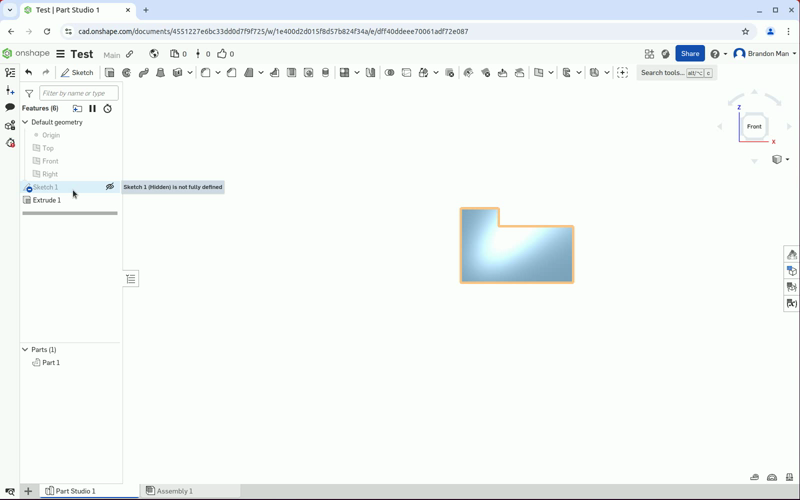
click(73, 189)
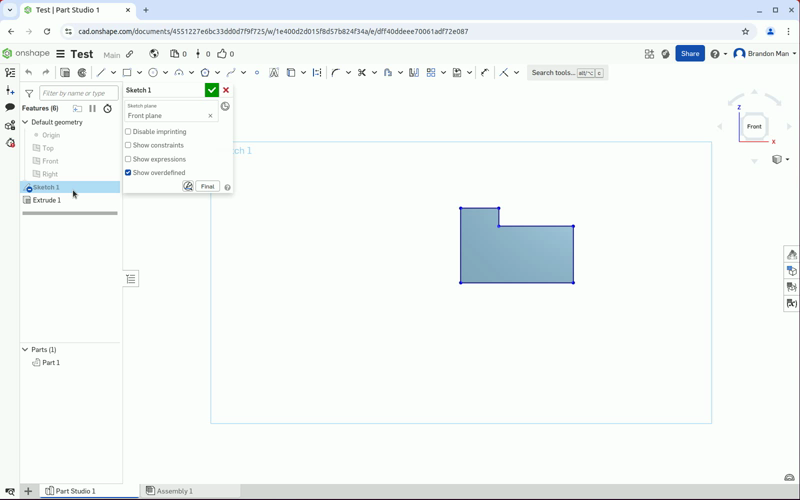
mouse_move(229, 92)
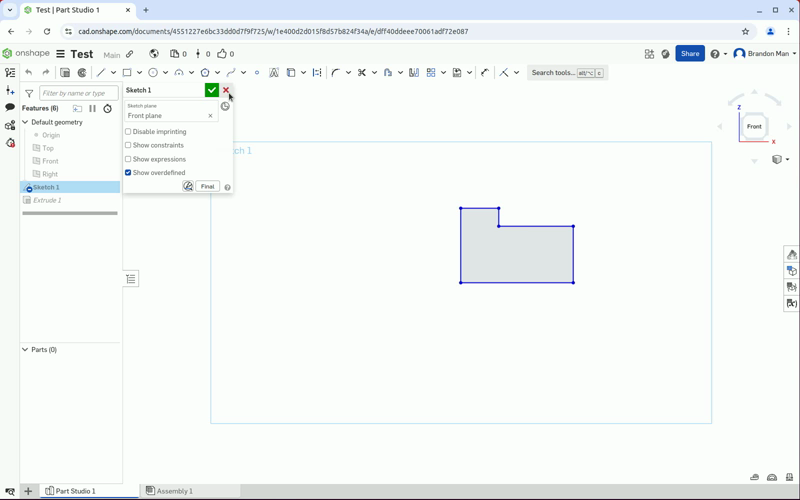
click(229, 92)
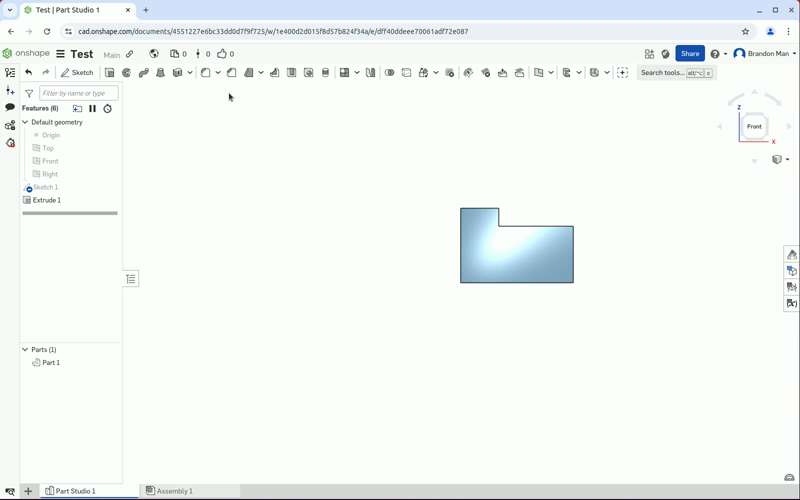
mouse_move(541, 75)
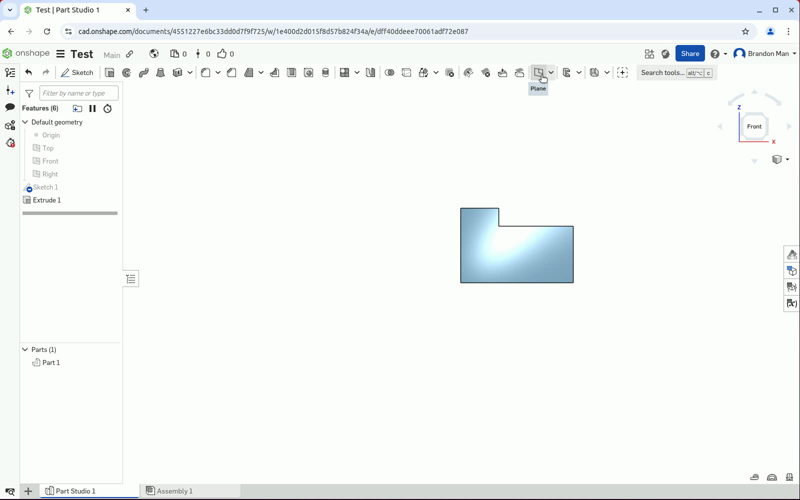
click(541, 75)
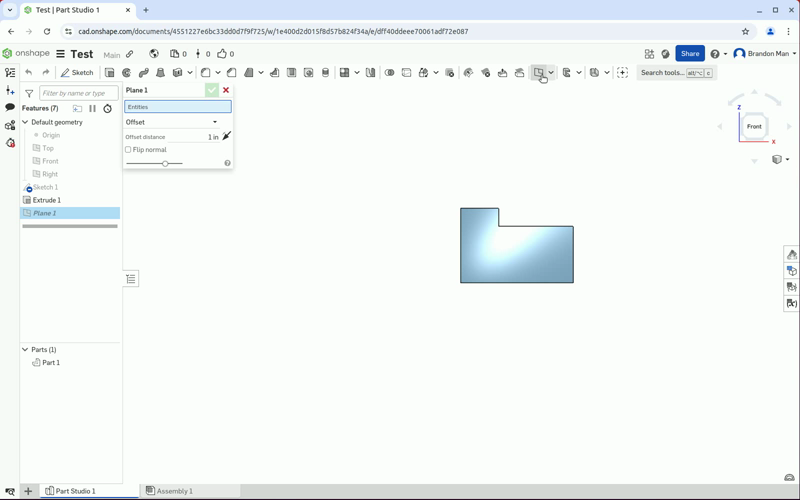
mouse_move(73, 163)
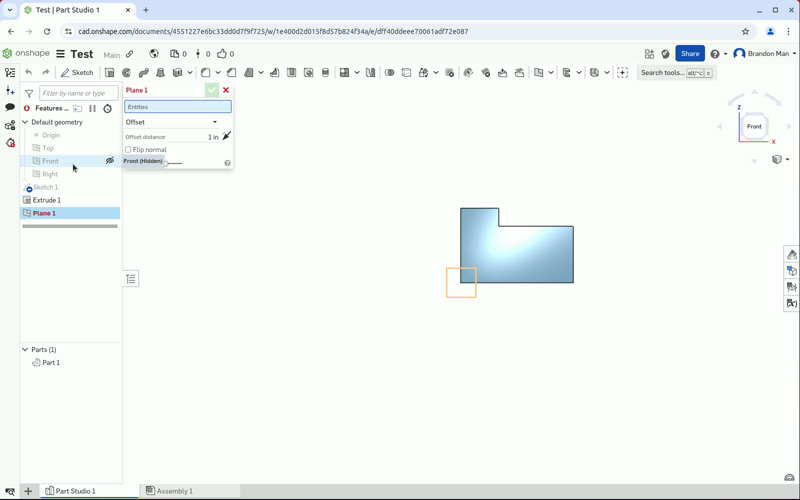
click(73, 163)
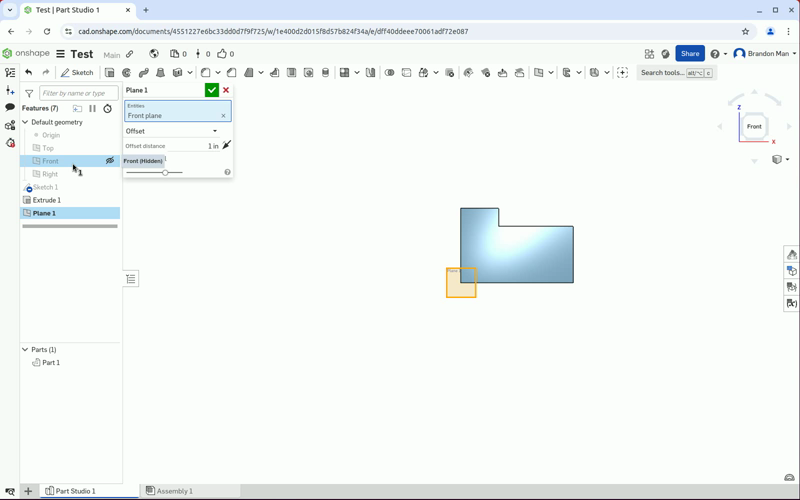
key(tab, 2)
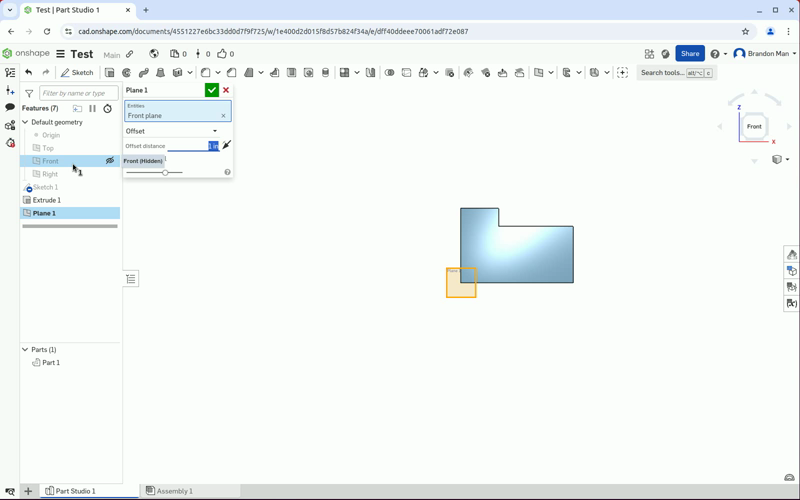
text(15.405)
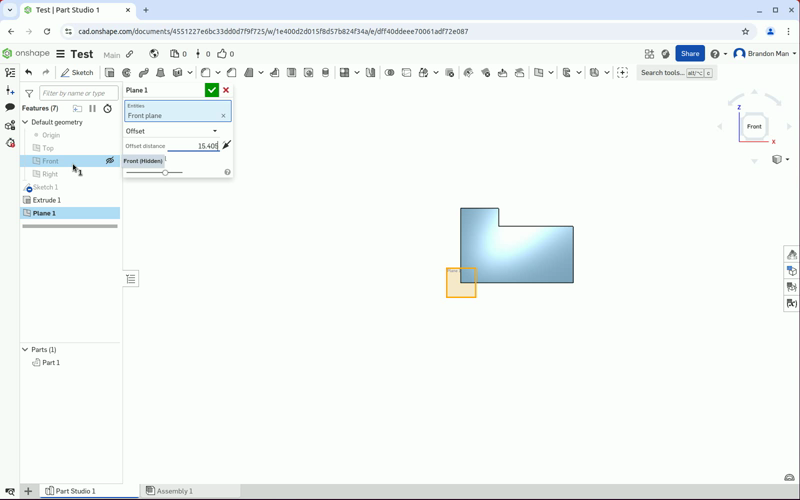
key(enter, 2)
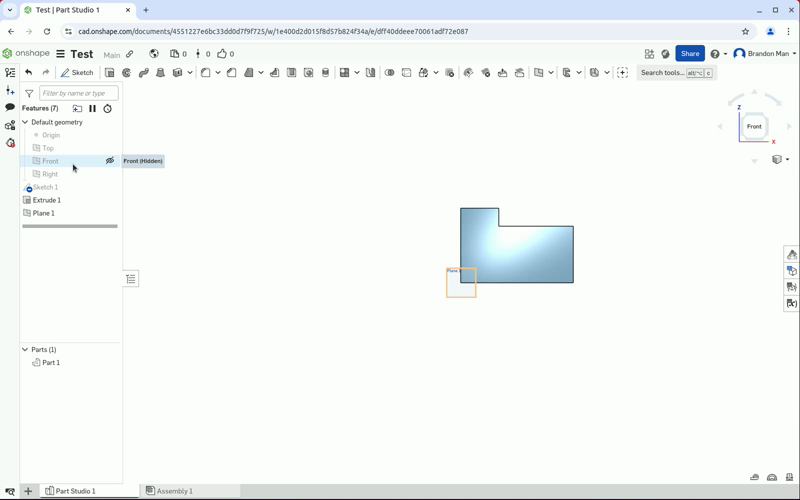
key(shift+s)
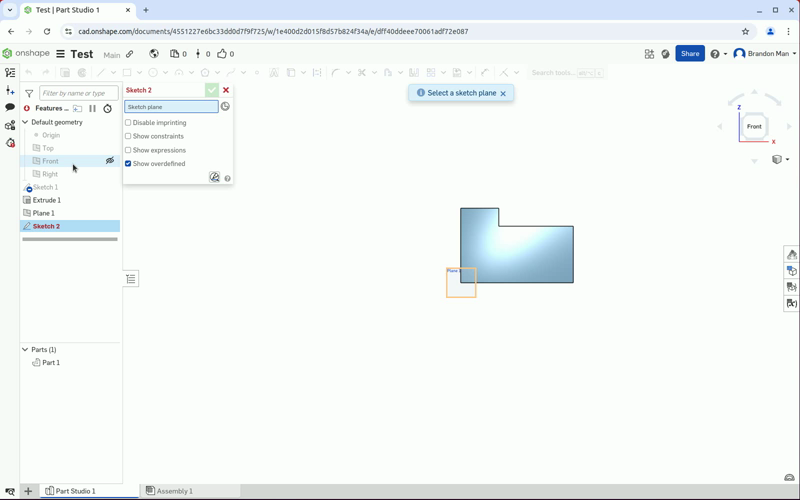
mouse_move(73, 215)
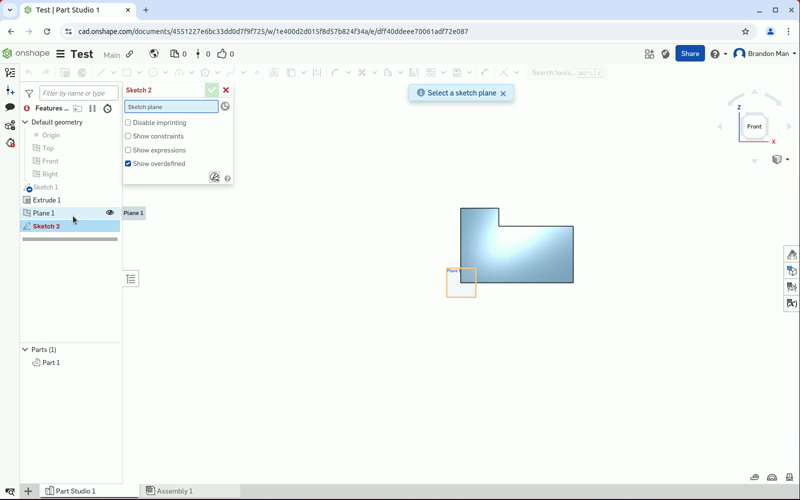
click(73, 215)
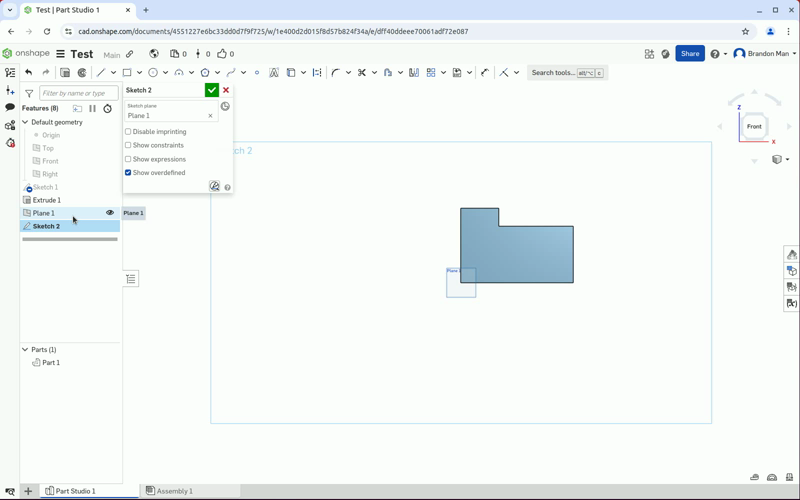
mouse_move(73, 352)
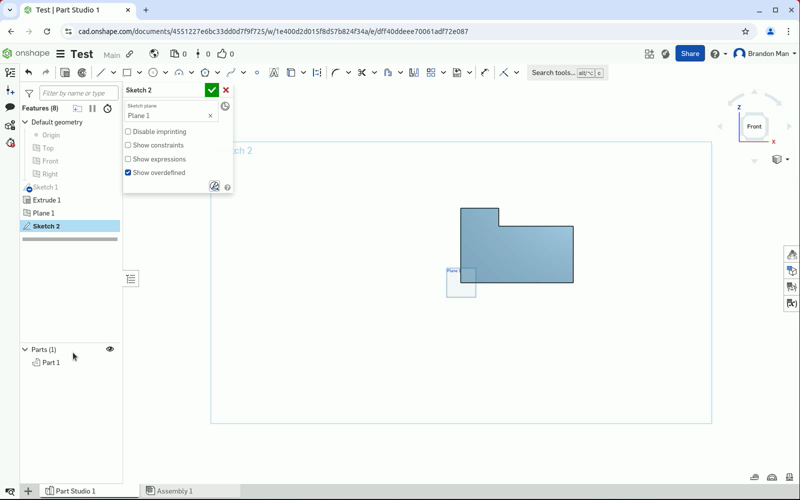
key(y)
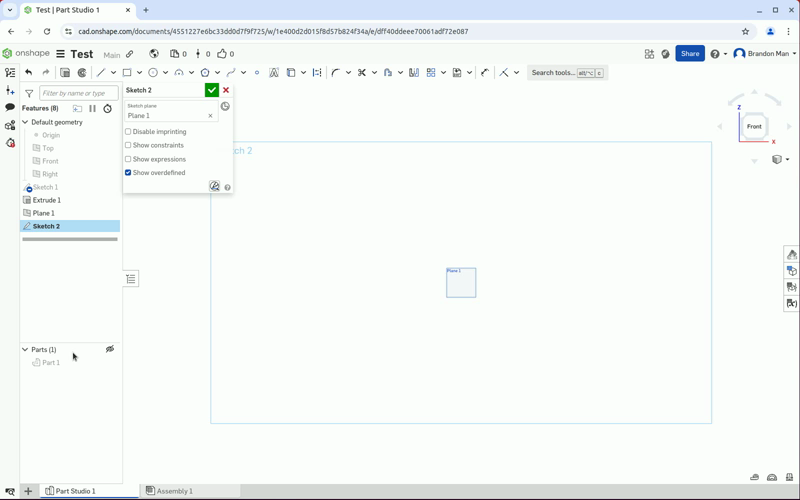
key(l)
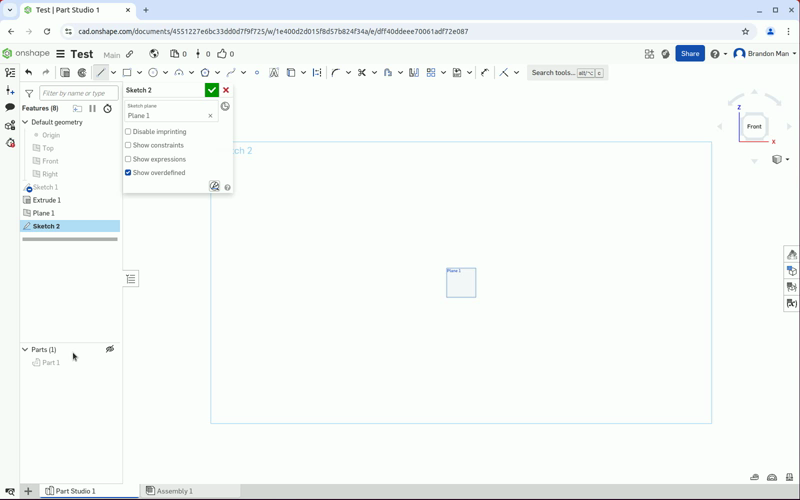
key_down(shift)
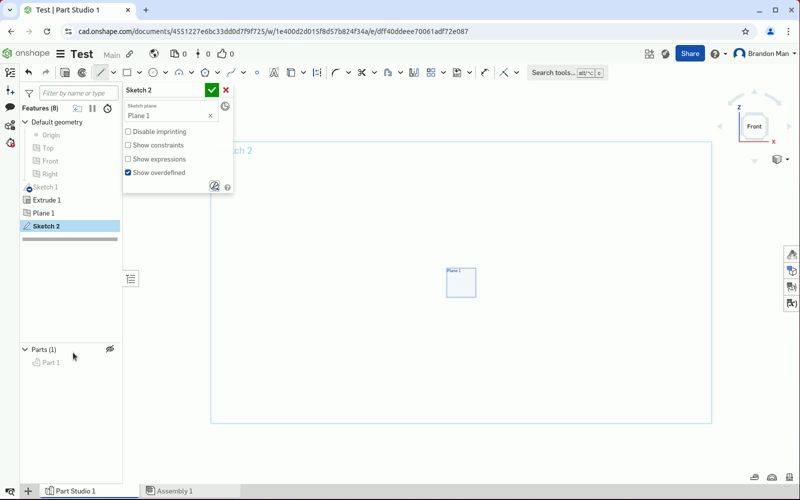
mouse_move(498, 264)
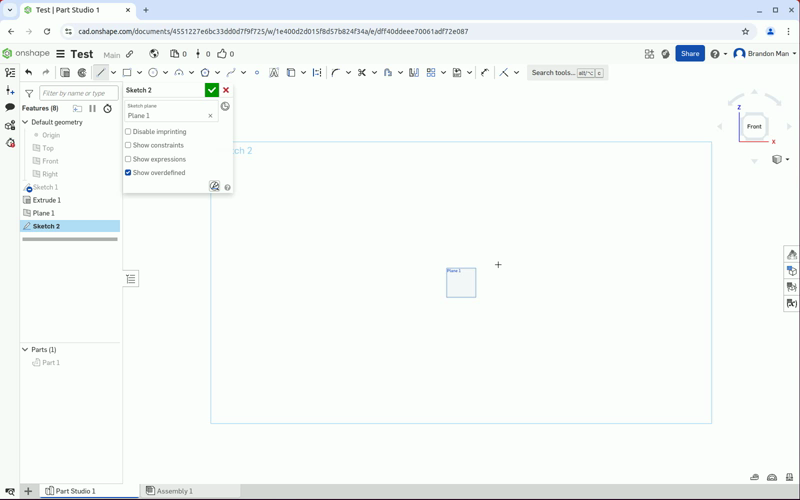
click(498, 264)
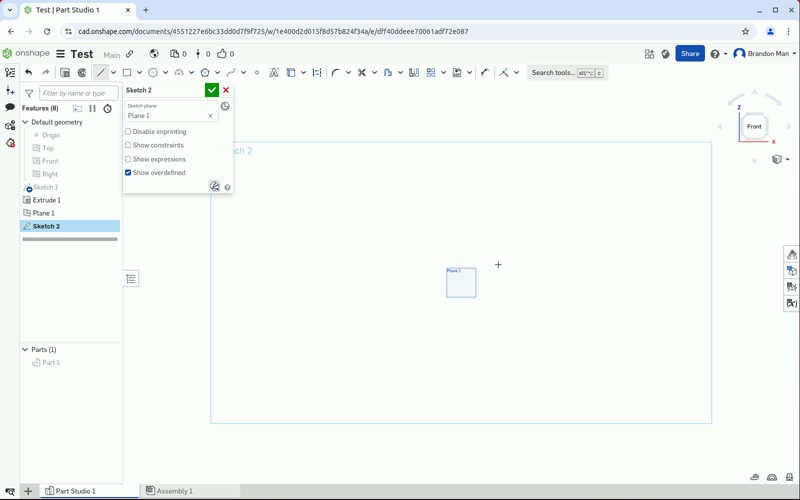
key_up(shift)
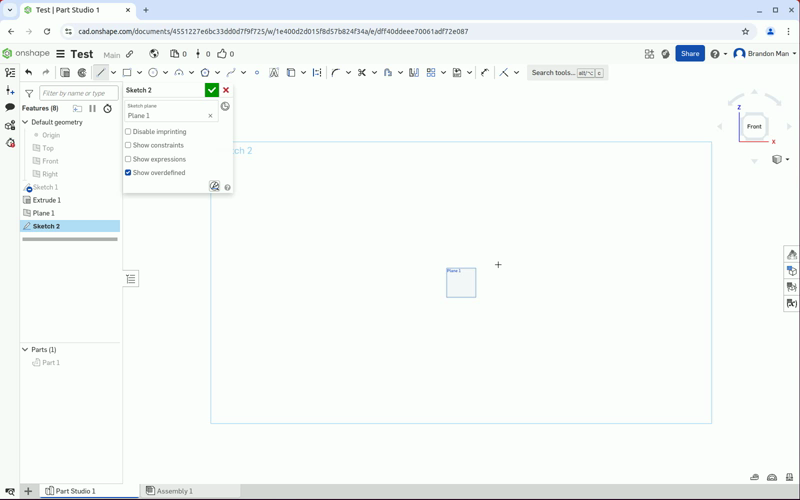
key_down(shift)
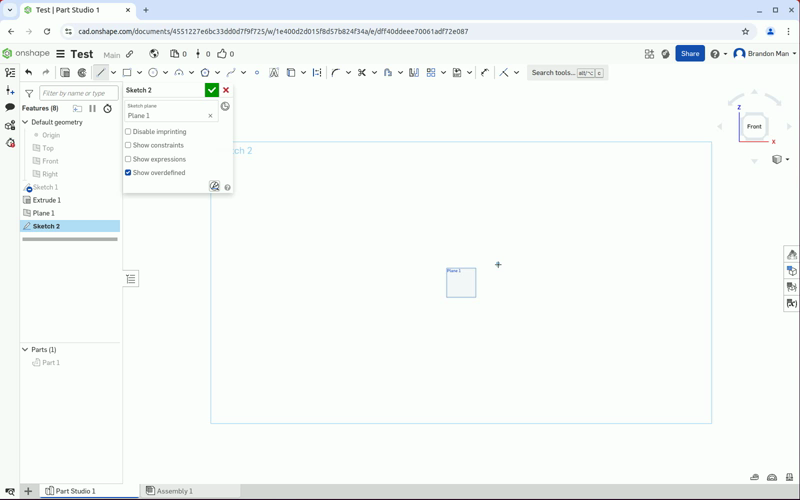
mouse_move(573, 264)
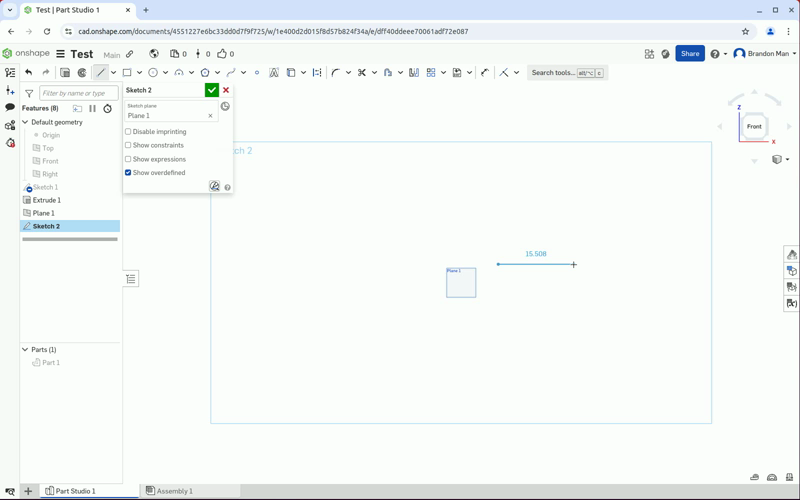
click(573, 264)
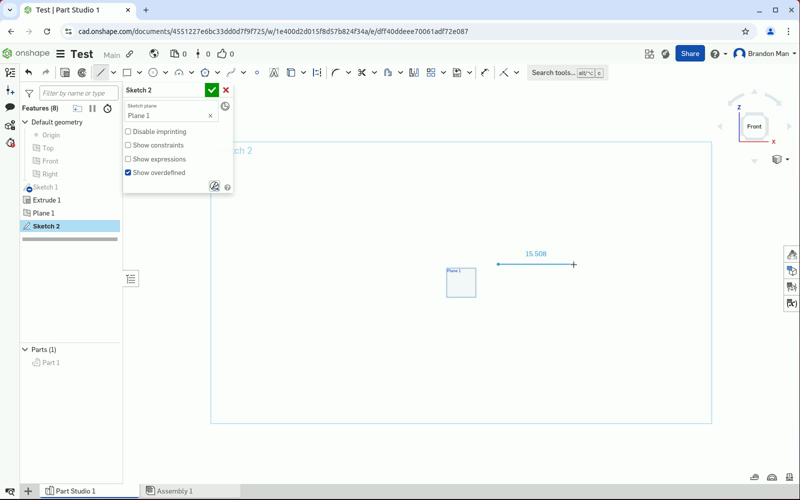
key_up(shift)
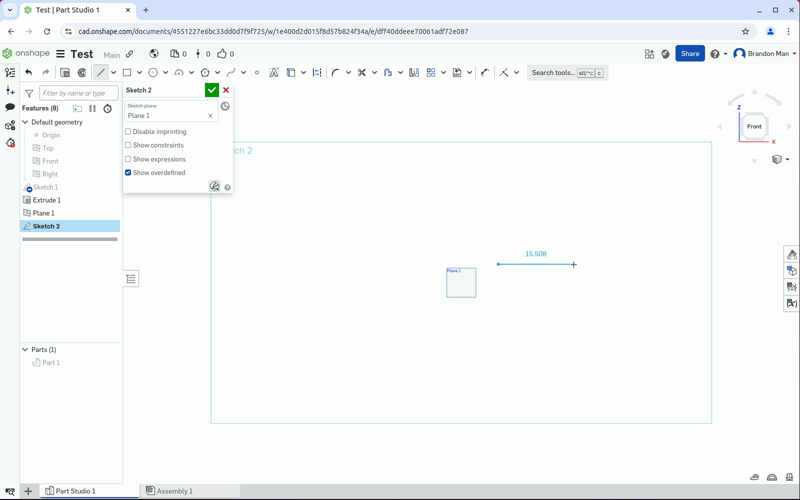
key_down(shift)
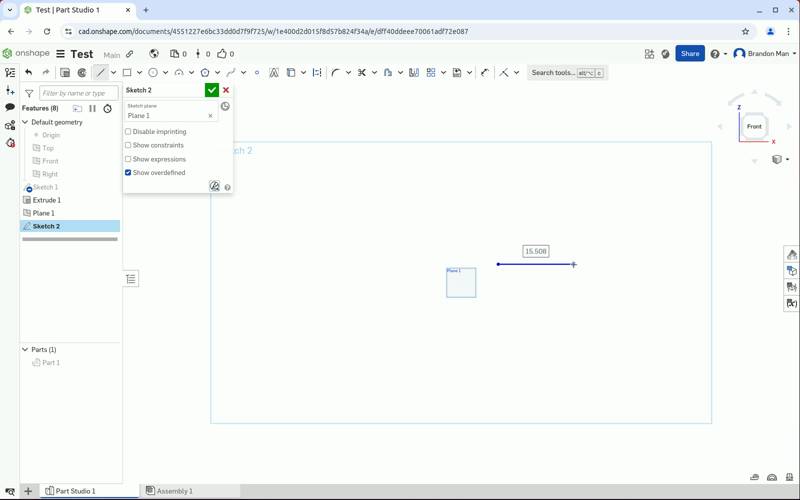
mouse_move(589, 264)
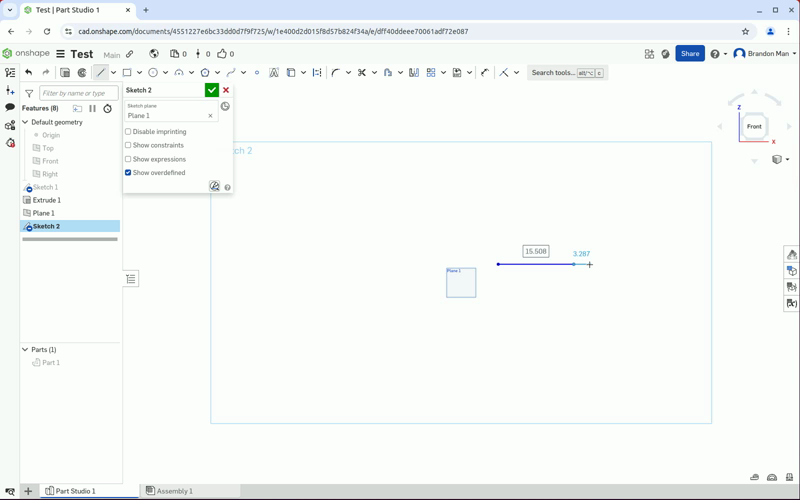
mouse_move(573, 226)
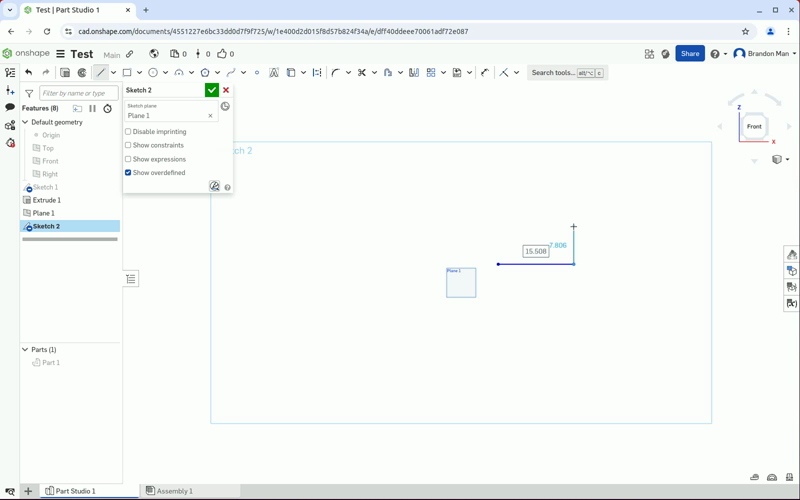
click(573, 226)
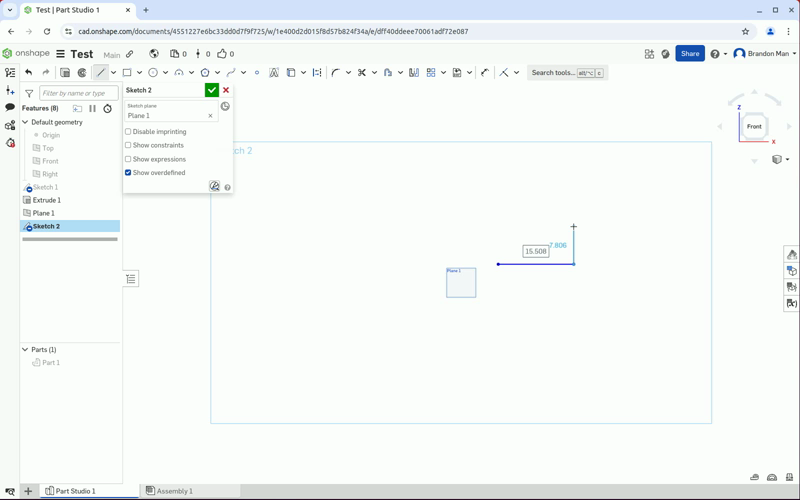
key_up(shift)
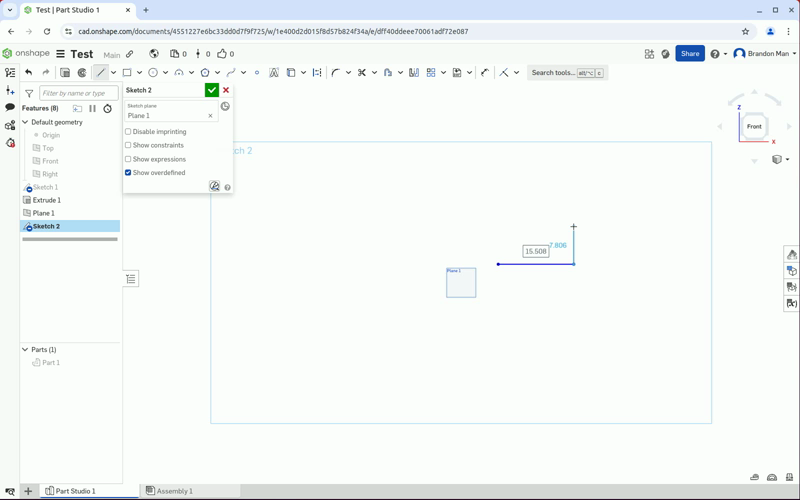
key_down(shift)
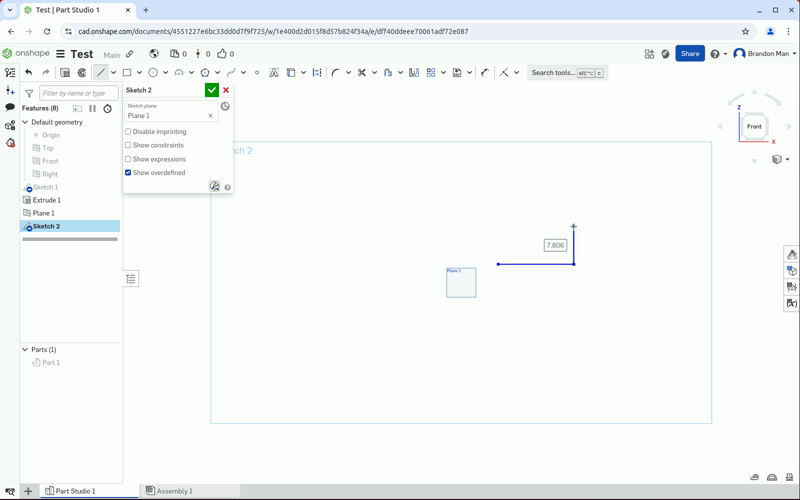
mouse_move(498, 226)
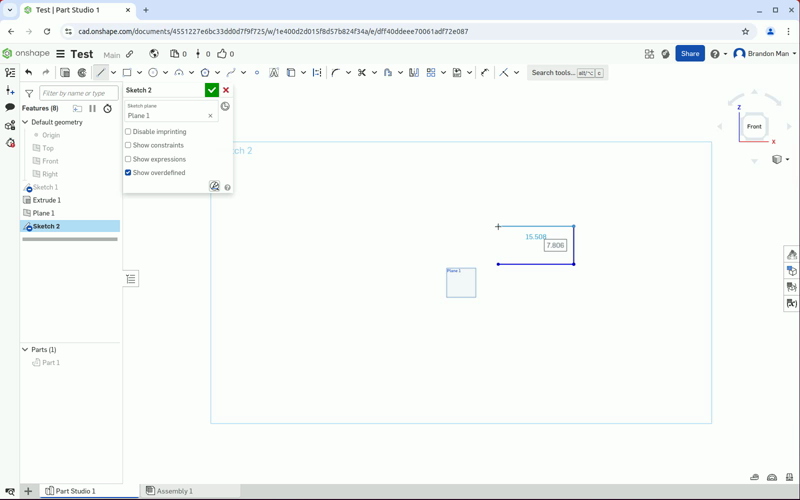
click(498, 226)
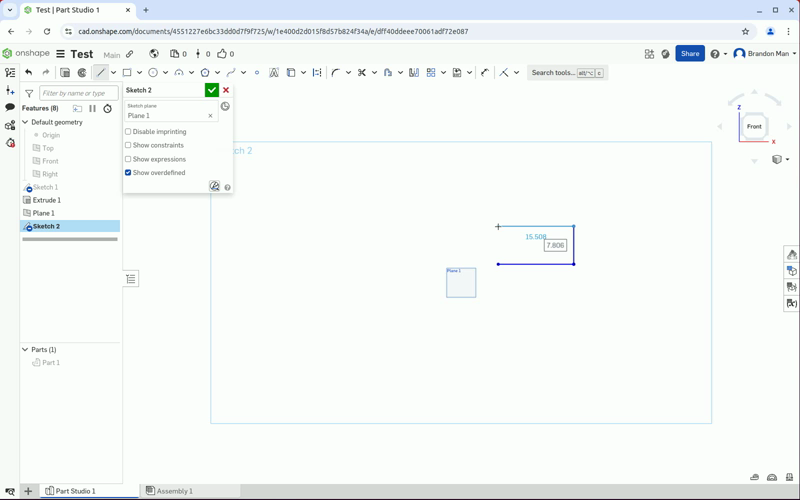
key_up(shift)
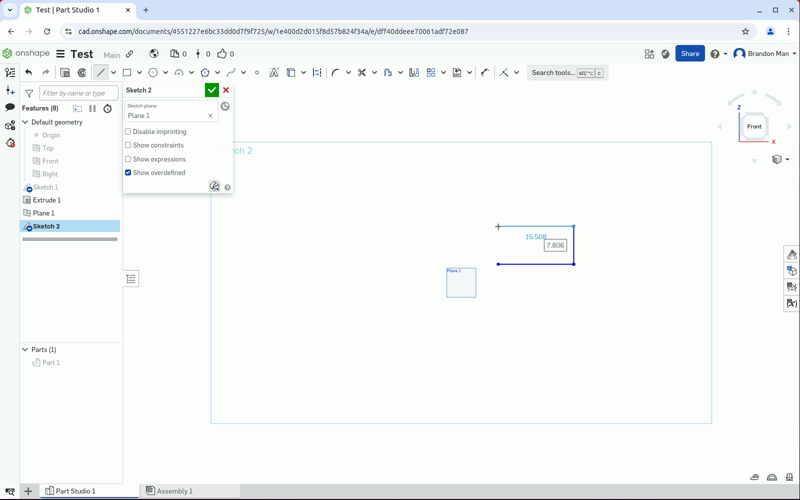
mouse_move(528, 226)
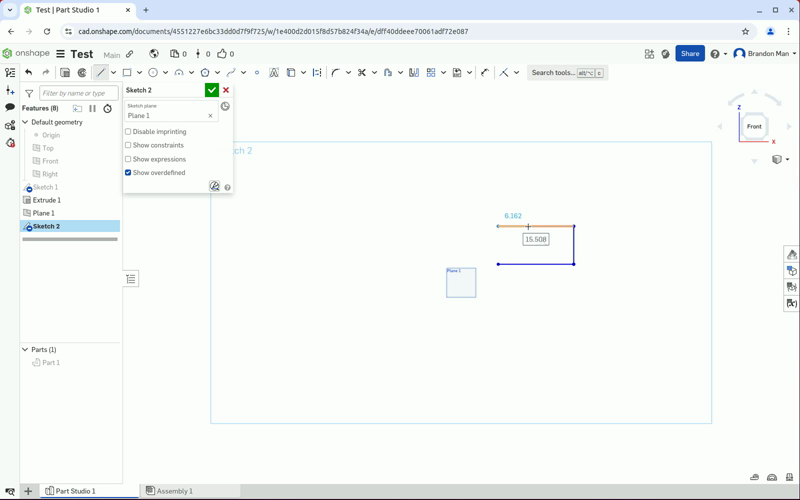
key_down(shift)
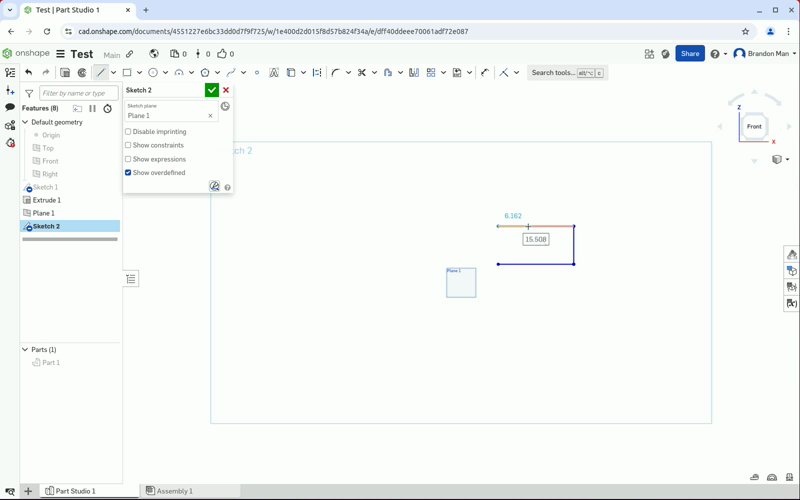
mouse_move(498, 264)
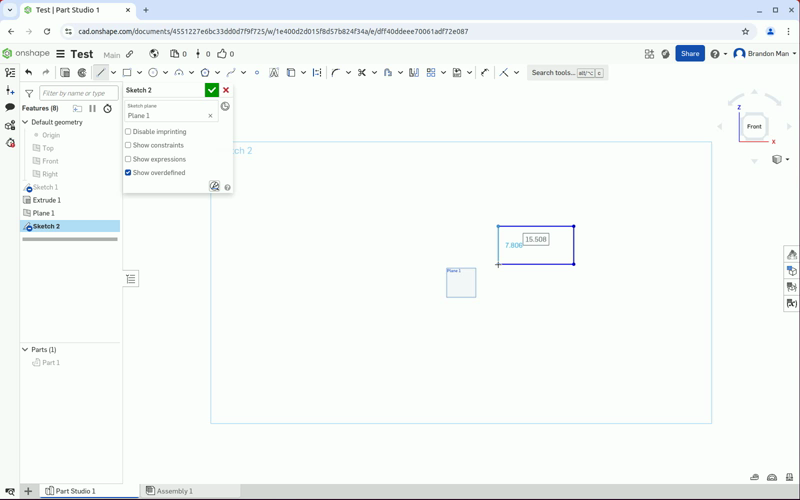
key_up(shift)
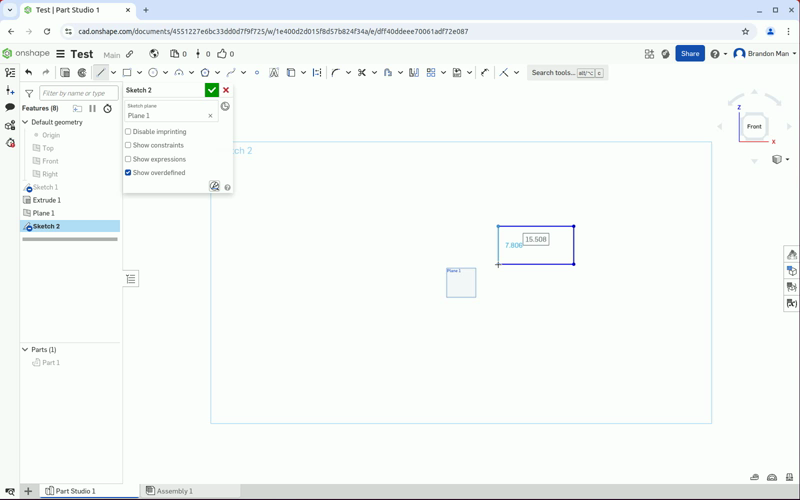
click(498, 264)
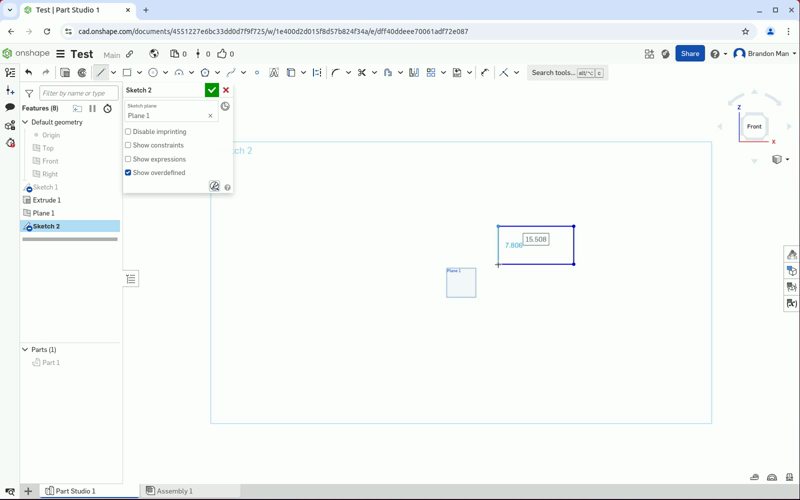
key(esc)
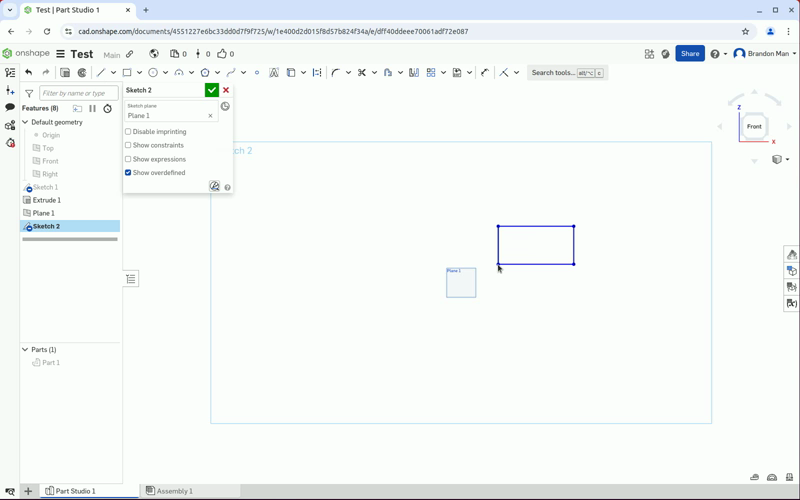
mouse_move(506, 232)
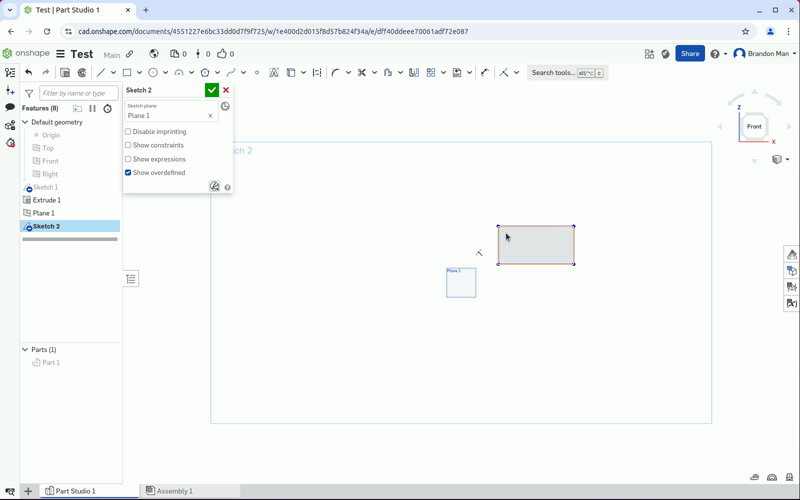
click(506, 232)
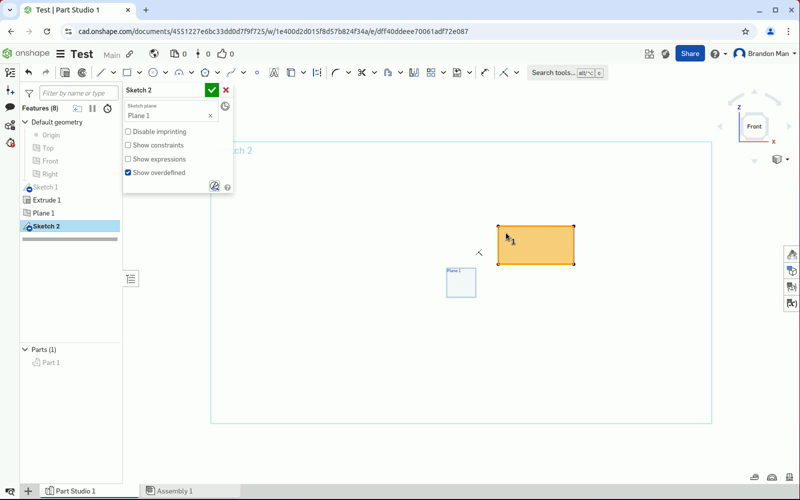
mouse_move(73, 352)
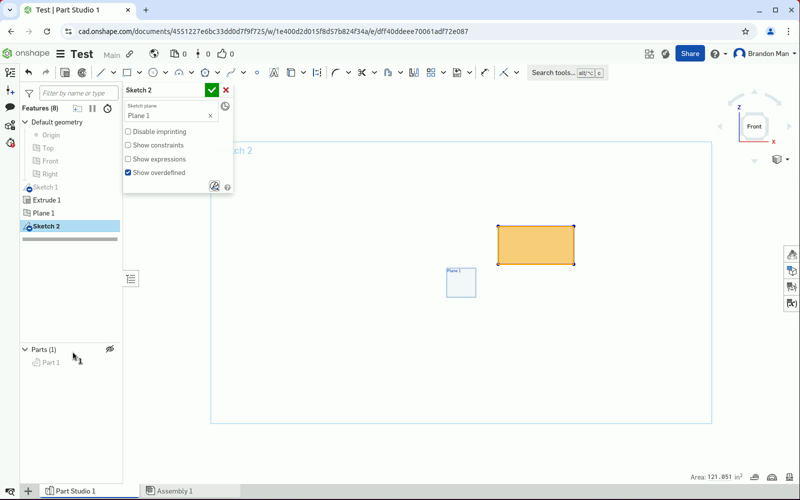
key(shift+y)
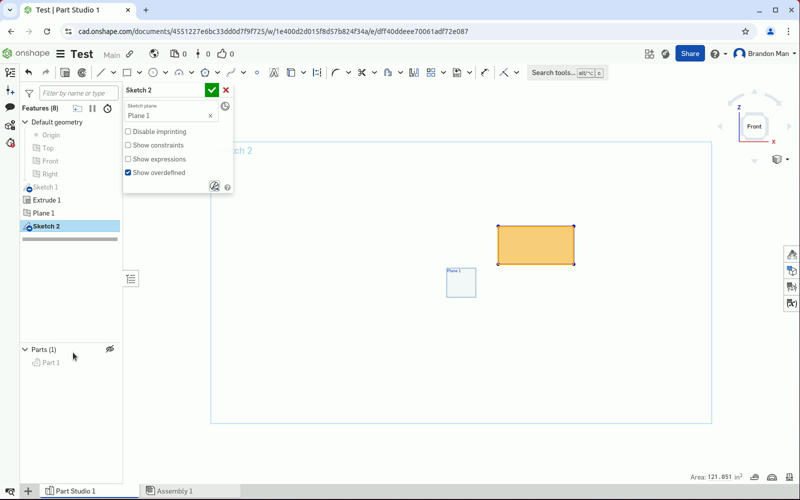
key(shift+e)
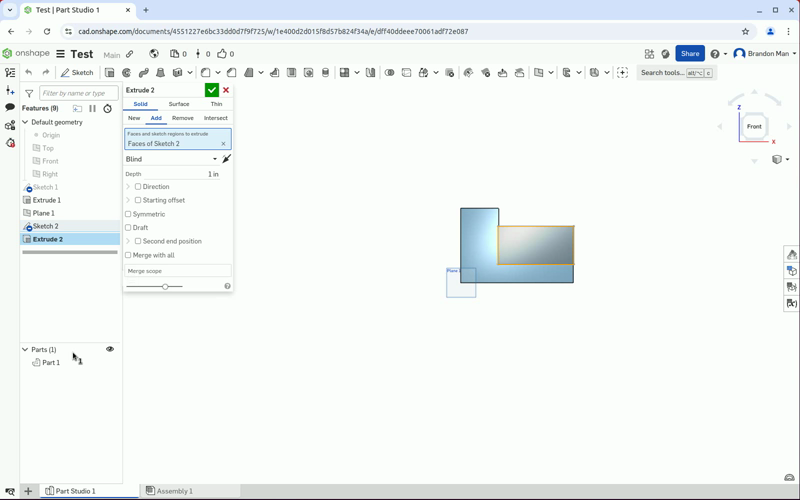
mouse_move(143, 106)
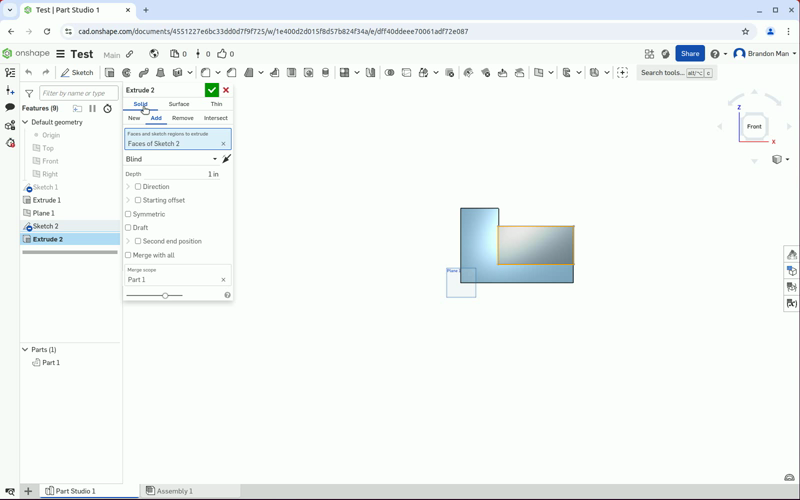
click(143, 106)
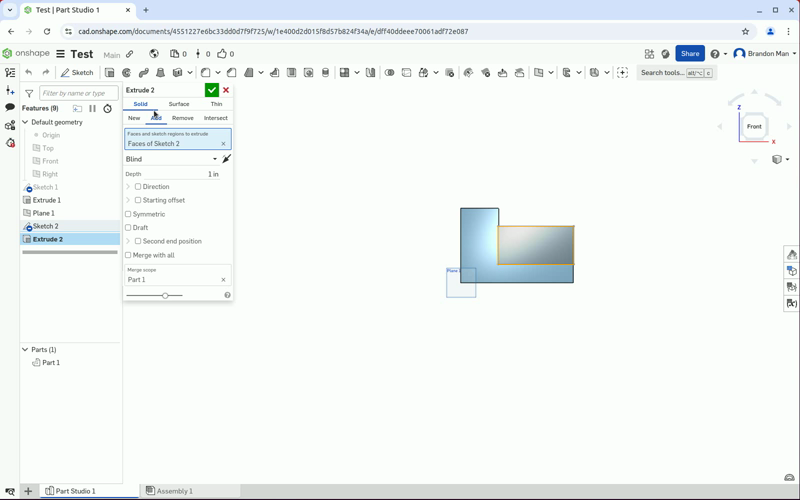
mouse_move(186, 120)
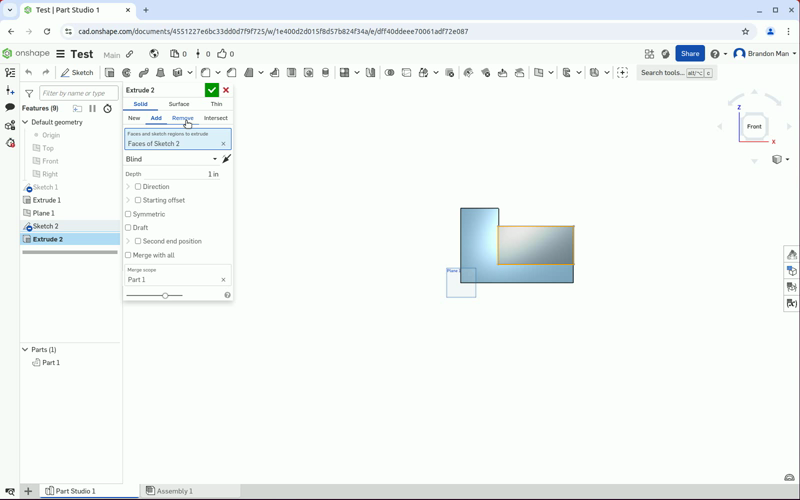
click(186, 120)
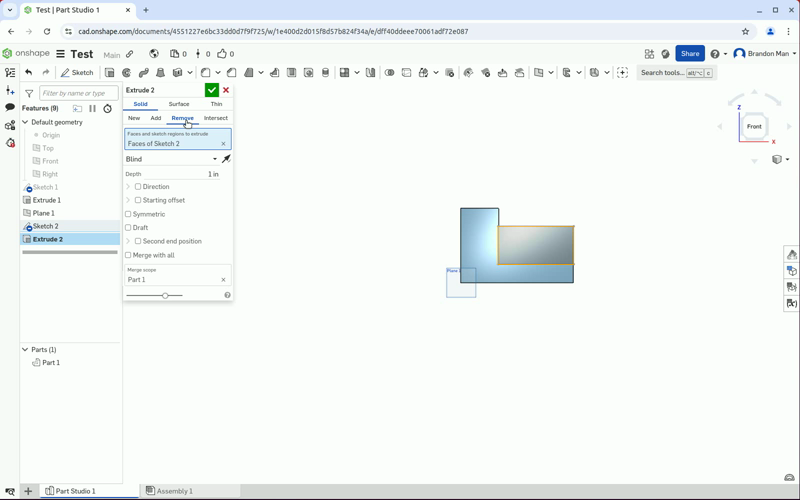
key(tab, 4)
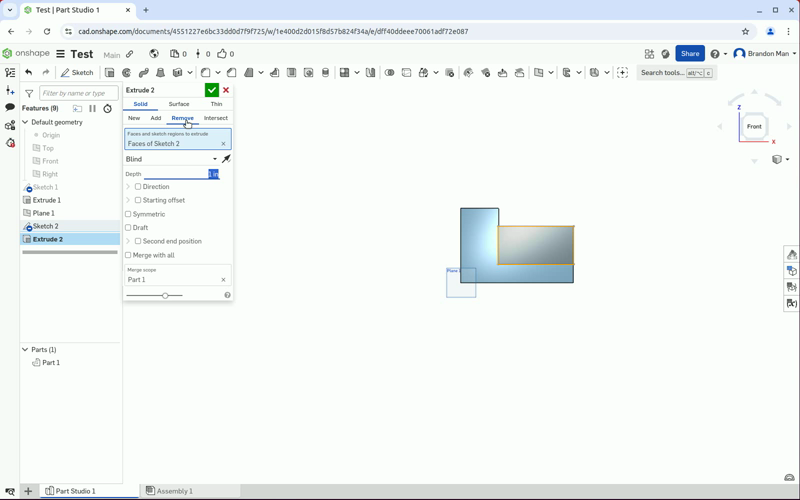
text(11.554)
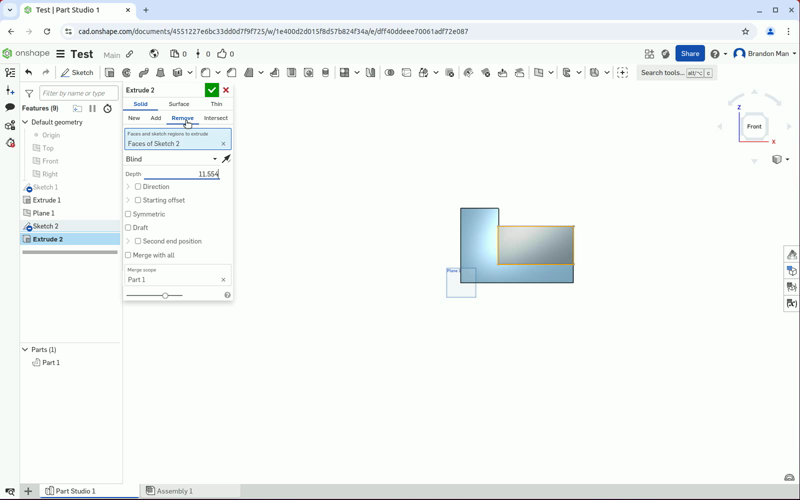
key(tab, 6)
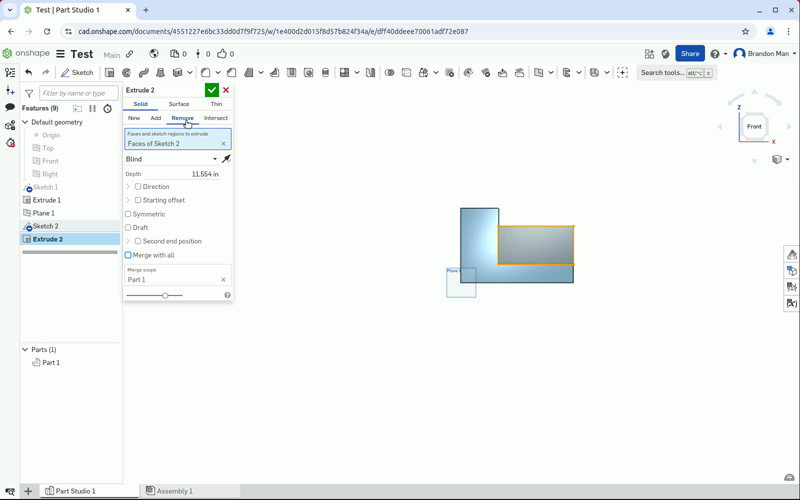
key(space)
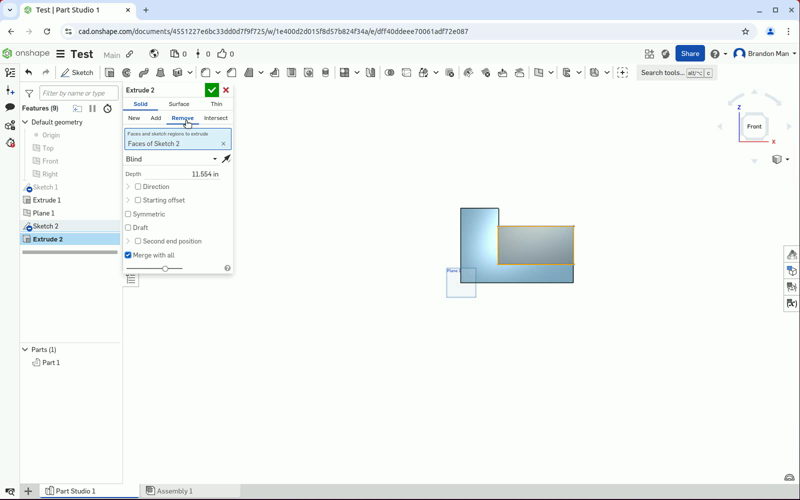
key(enter)
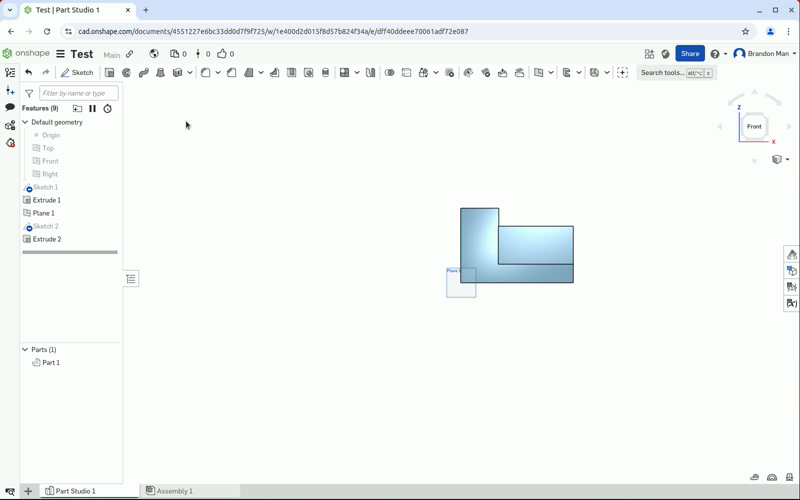
key(shift+h)
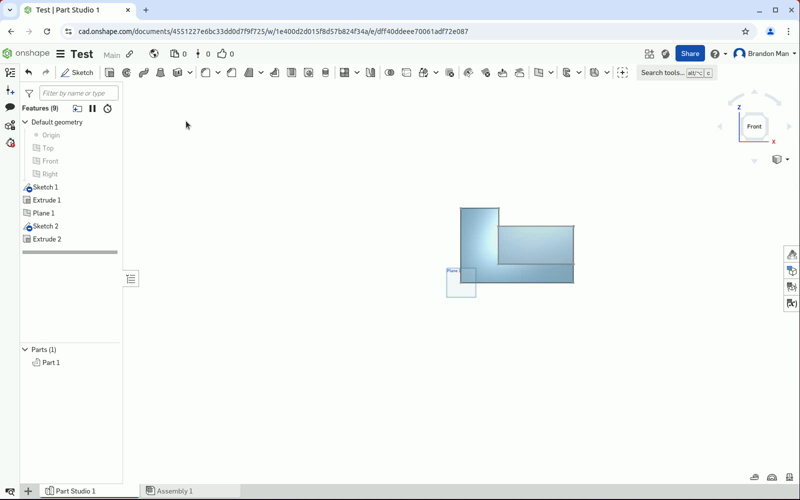
key(shift+h)
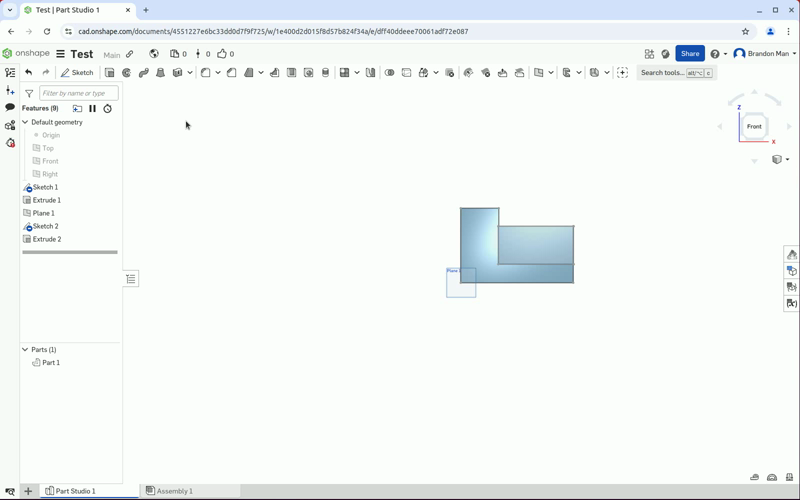
key(shift+7)
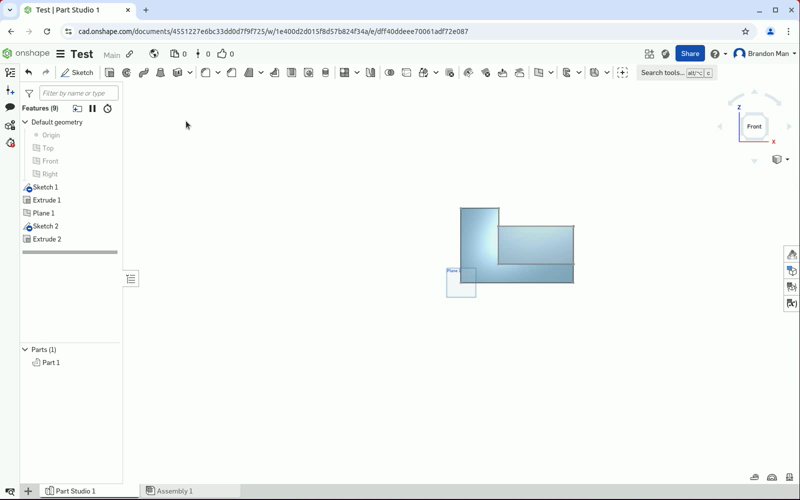
key(left, 2)
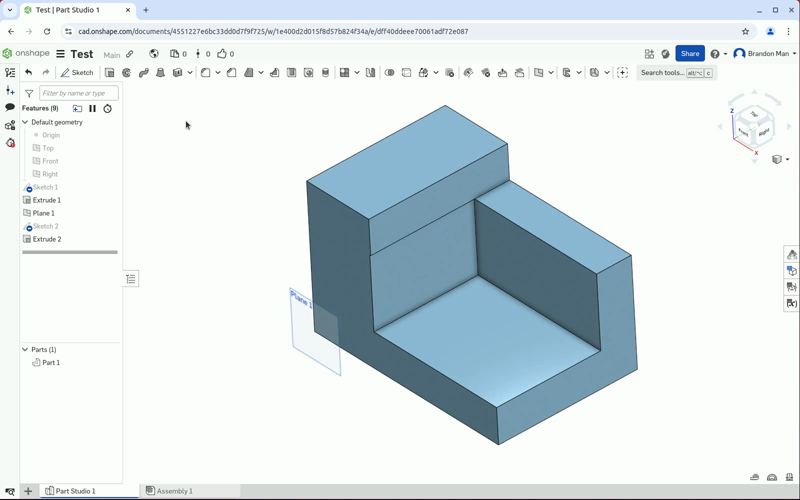
key(down, 2)
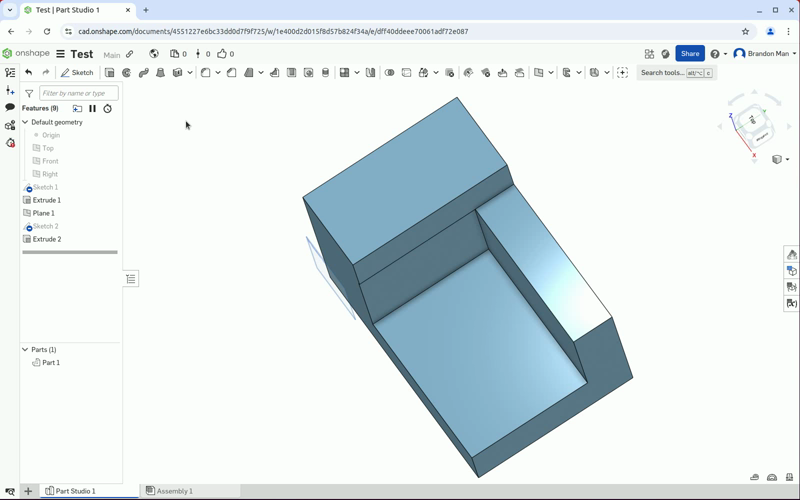
key(up, 2)
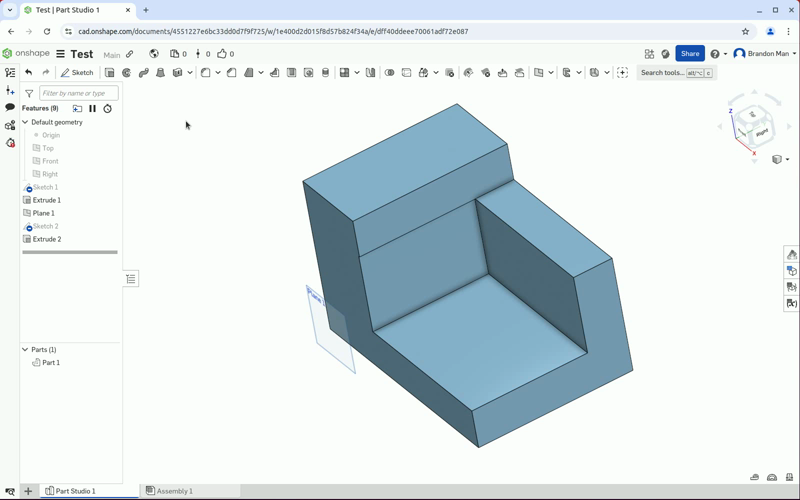
key(right, 2)
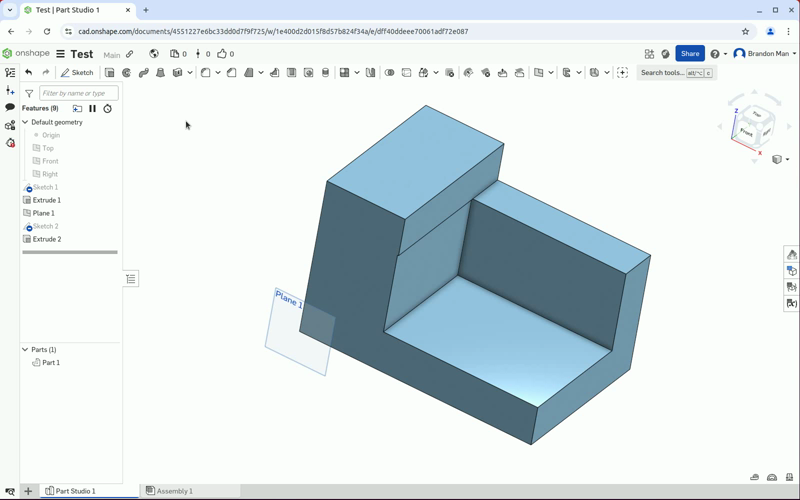
mouse_move(73, 189)
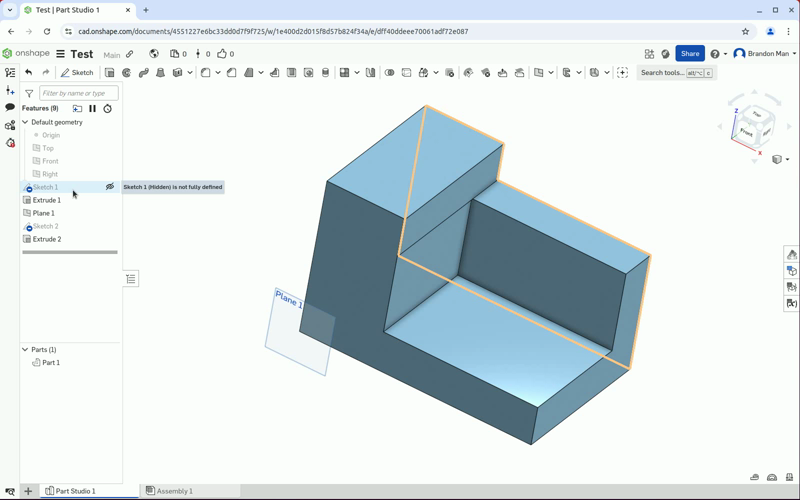
click(73, 189)